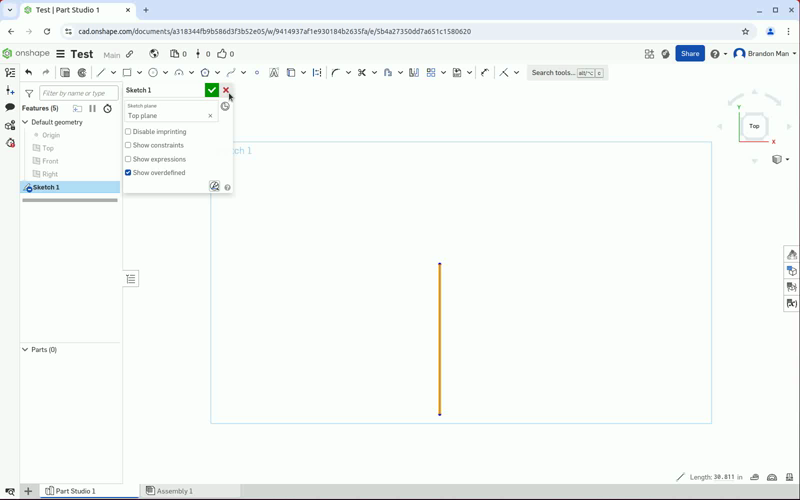
key(shift+h)
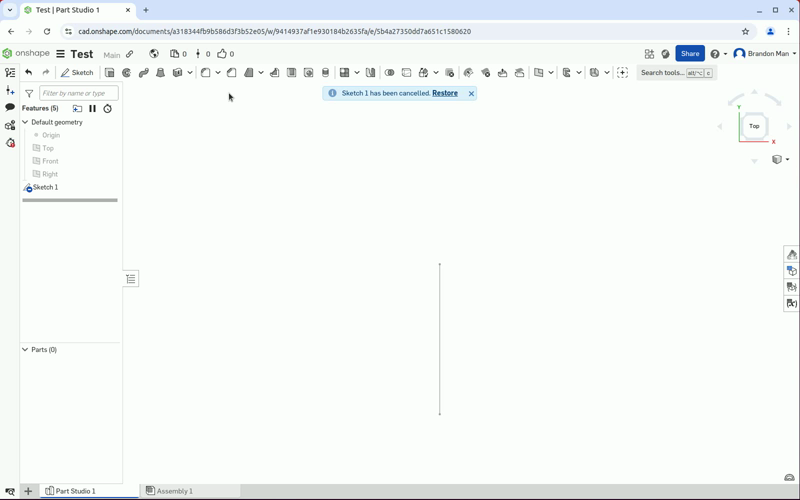
mouse_move(73, 352)
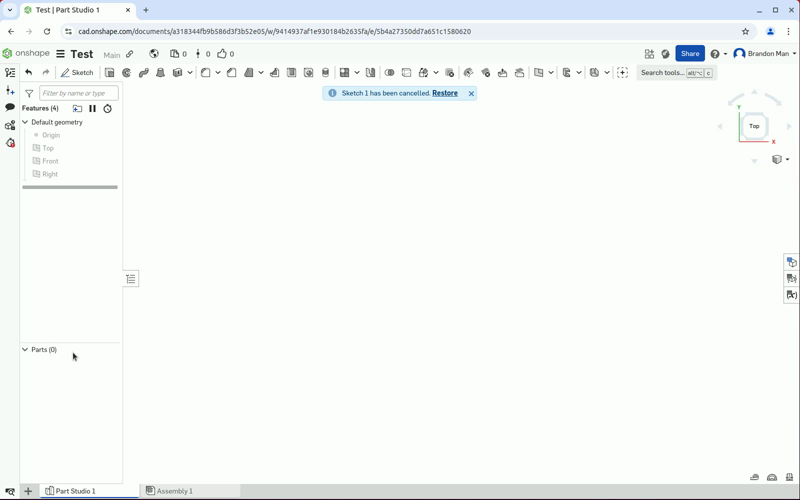
key(y)
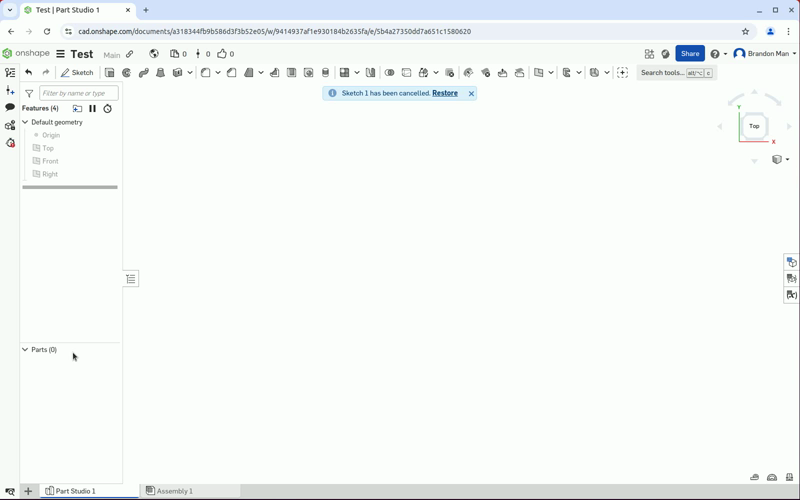
key(shift+p)
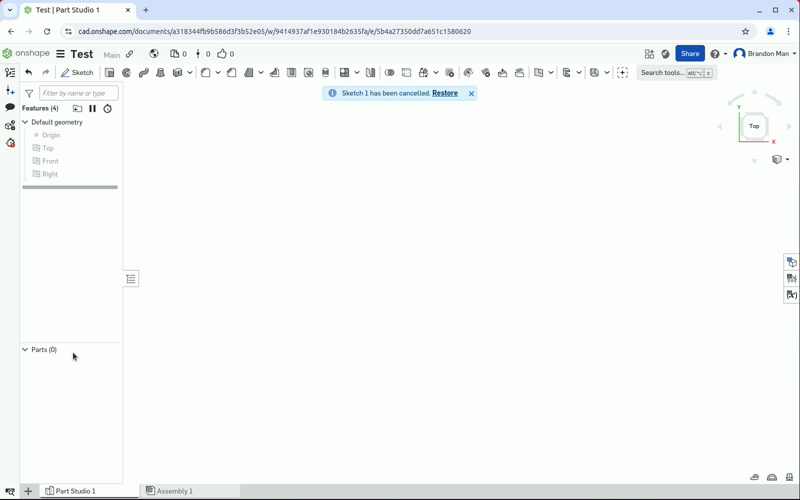
key(space)
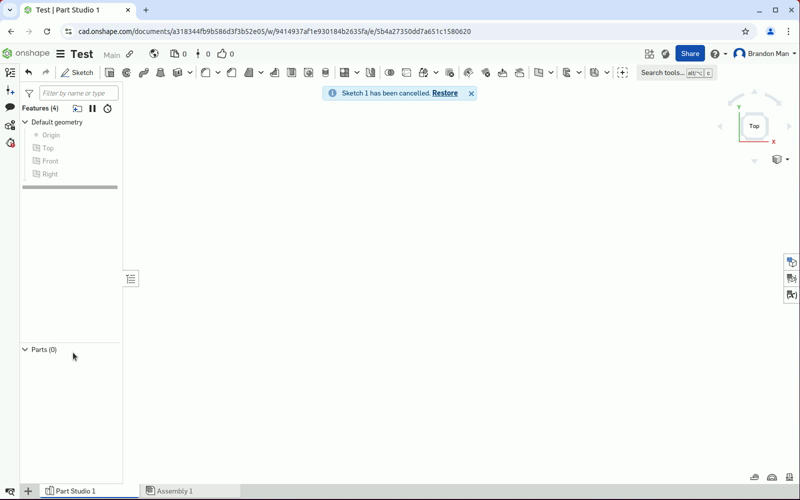
key_down(shift)
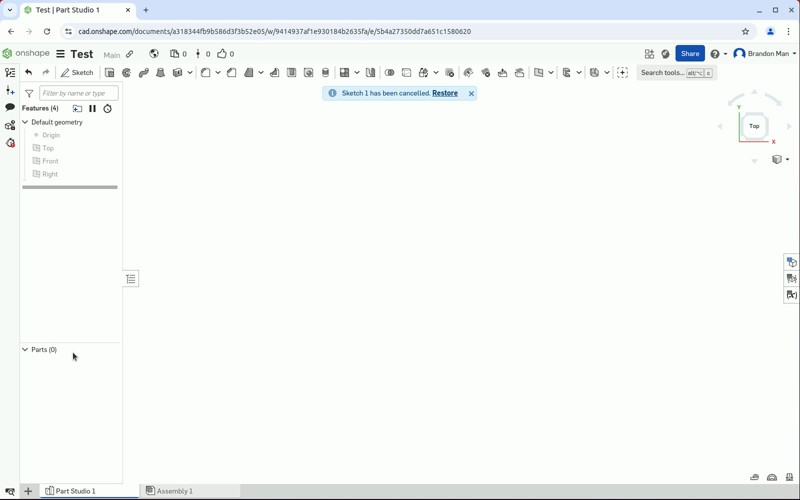
key(up)
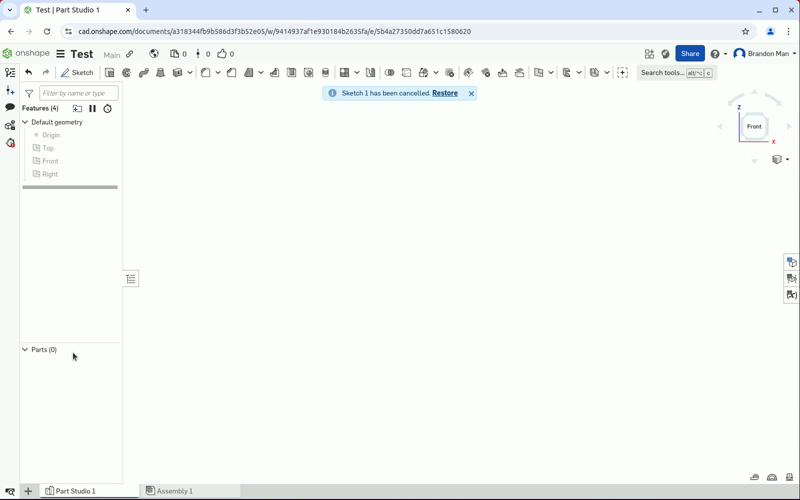
key_up(shift)
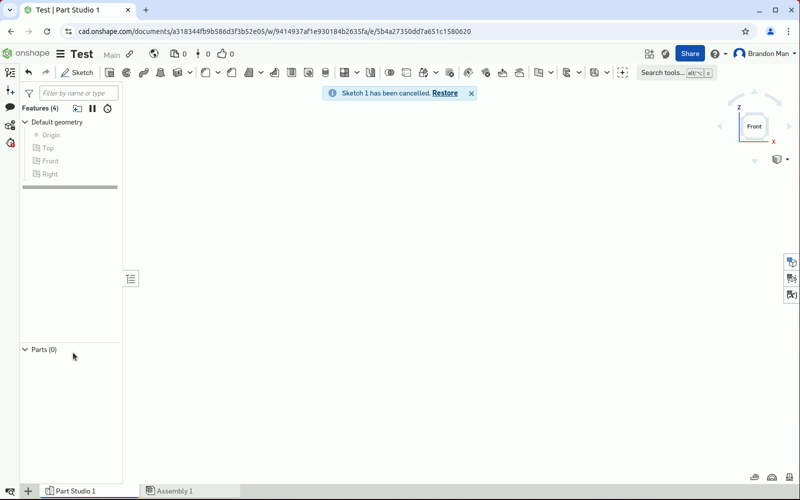
mouse_move(73, 352)
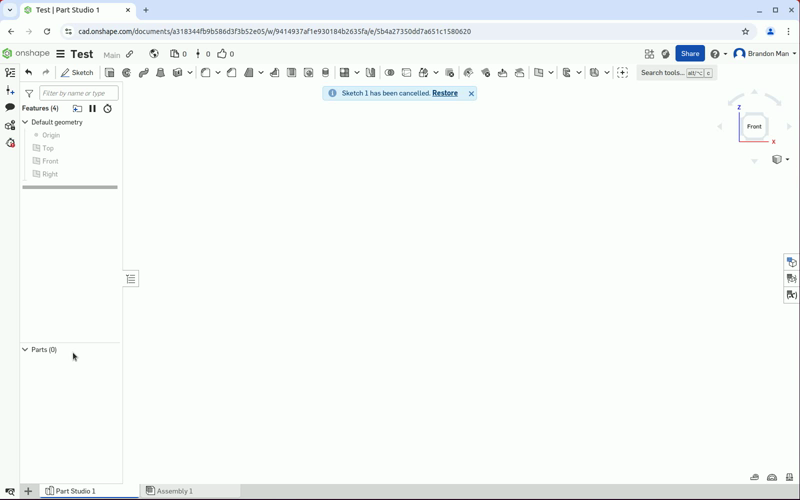
key(shift+y)
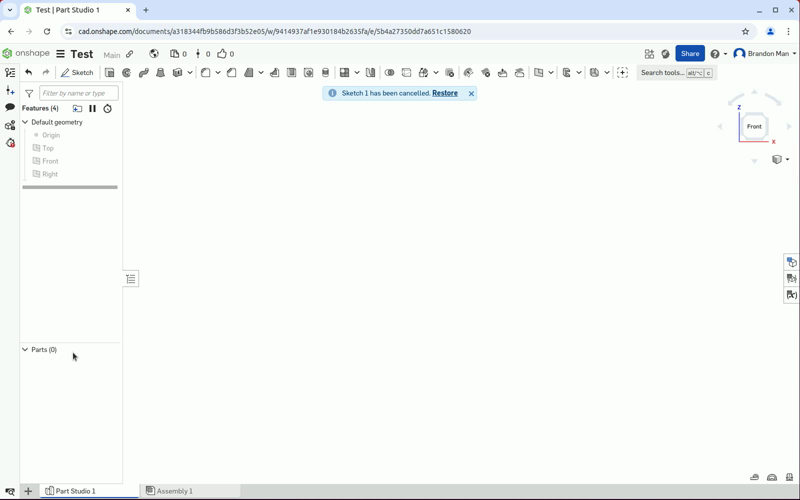
key(shift+s)
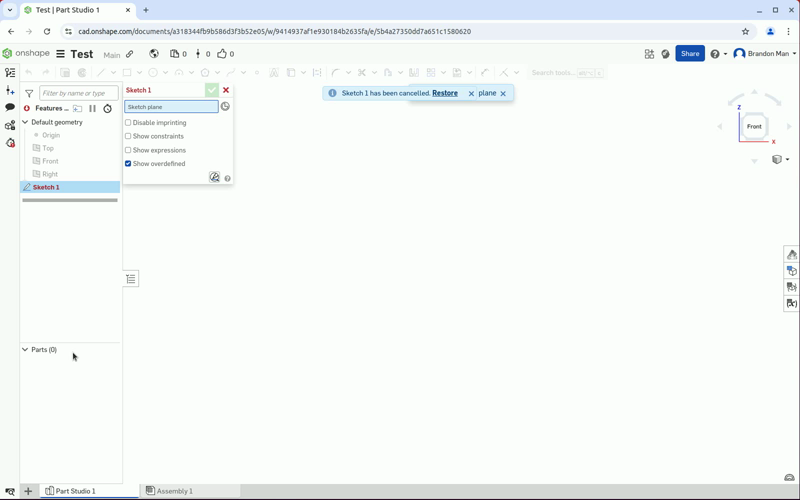
mouse_move(73, 163)
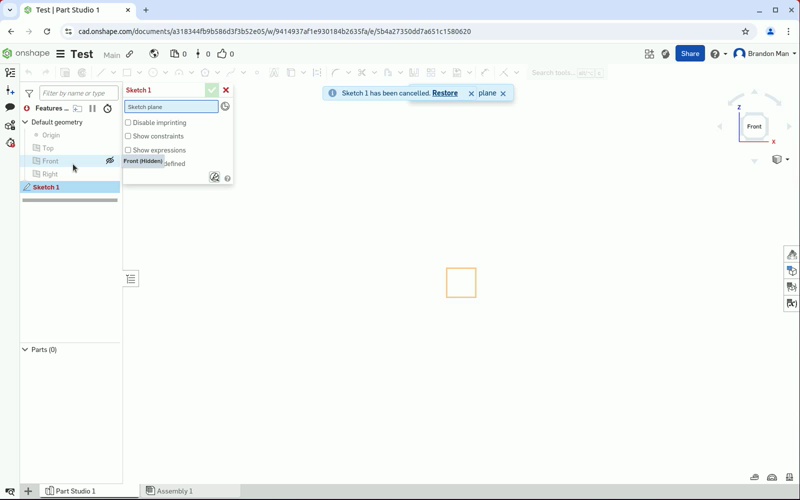
click(73, 163)
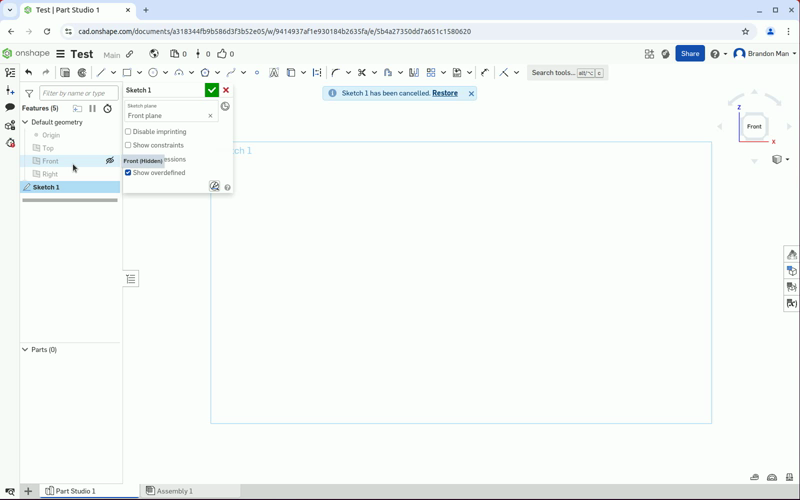
mouse_move(73, 352)
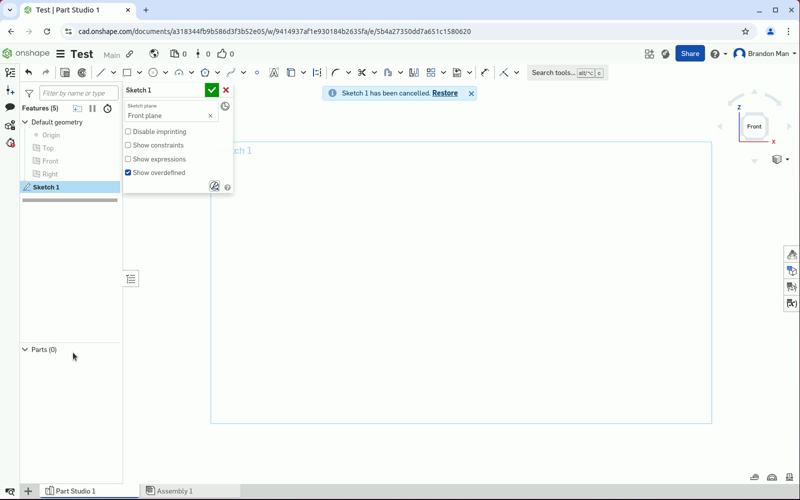
key(y)
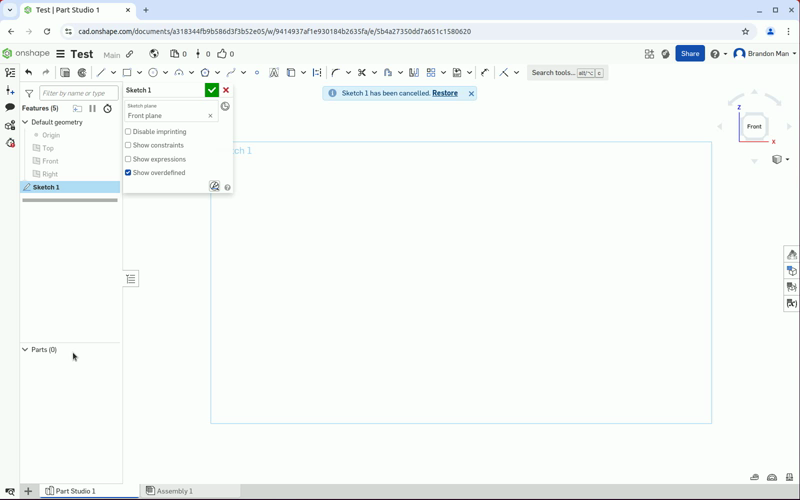
key(l)
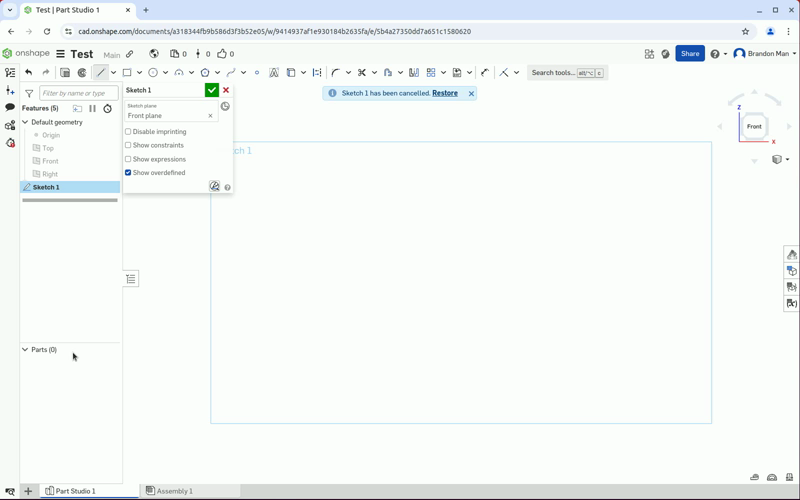
key_down(shift)
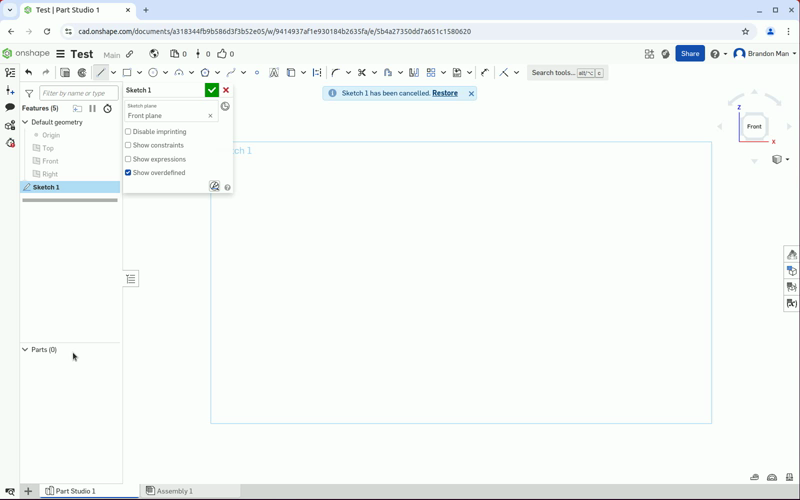
mouse_move(404, 325)
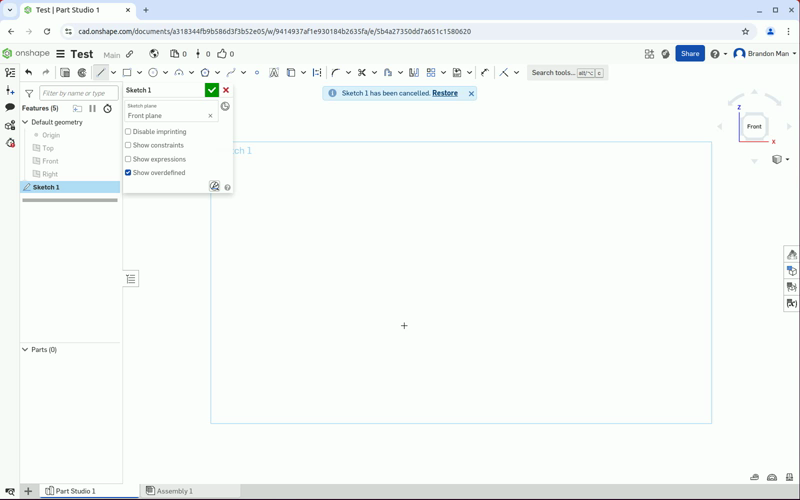
click(404, 325)
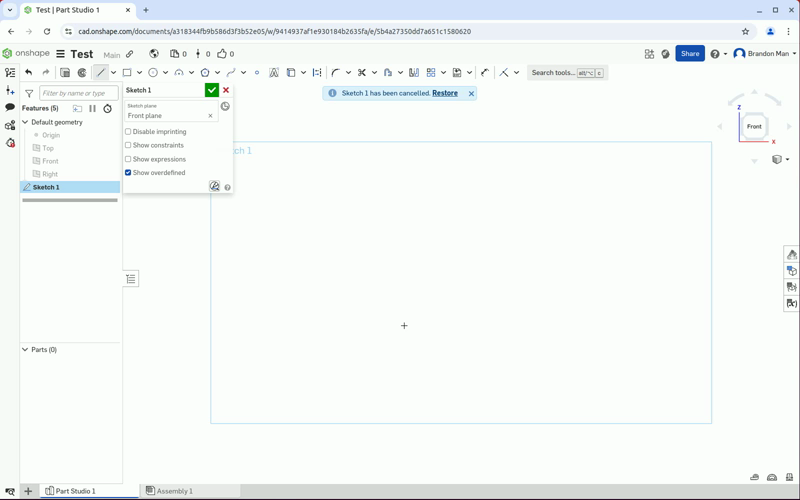
key_up(shift)
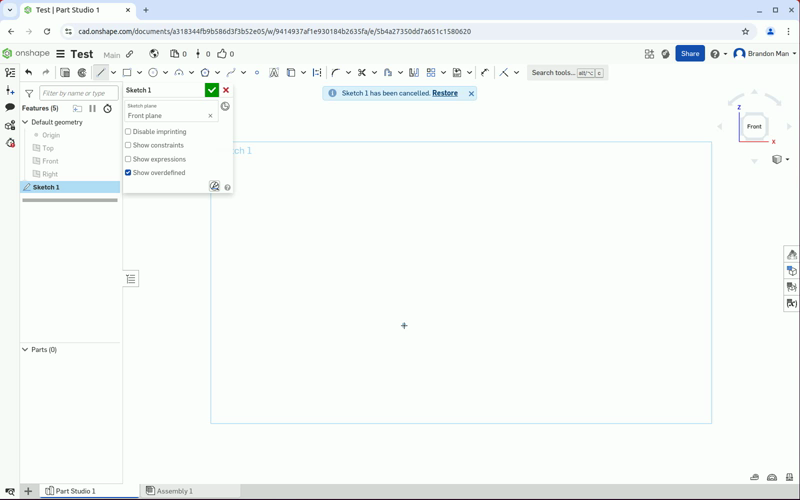
key_down(shift)
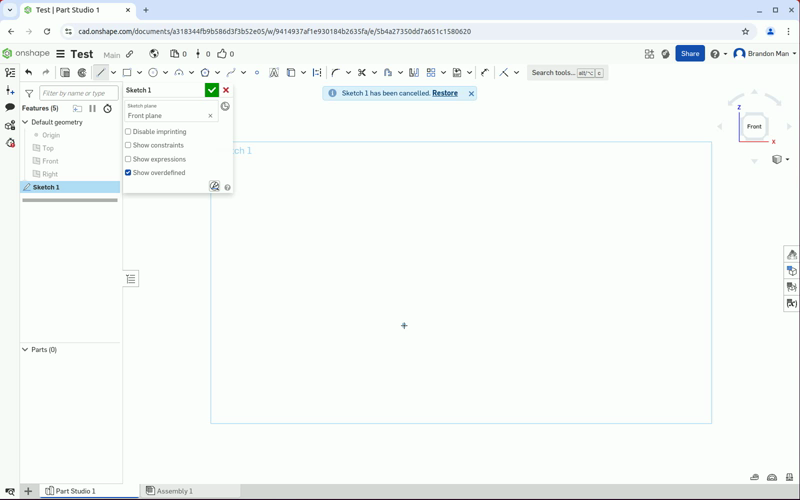
mouse_move(572, 325)
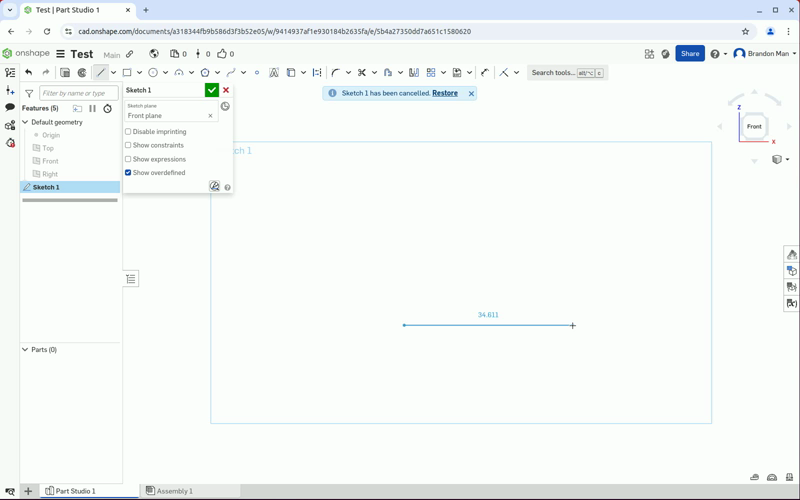
click(572, 325)
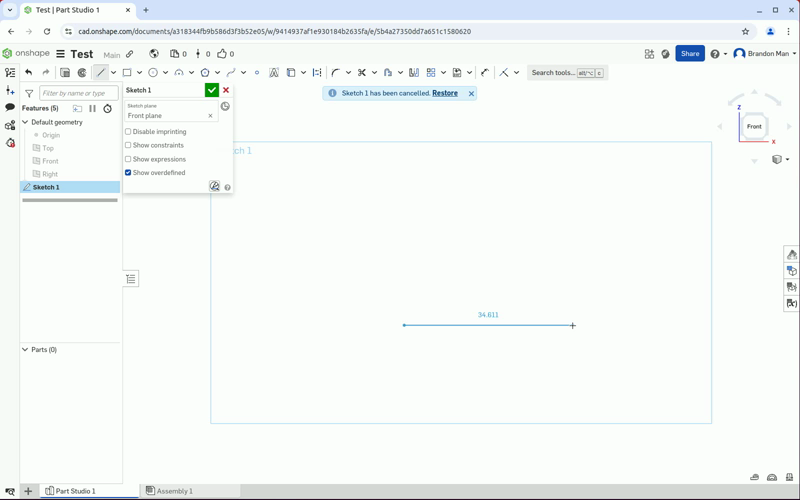
key_up(shift)
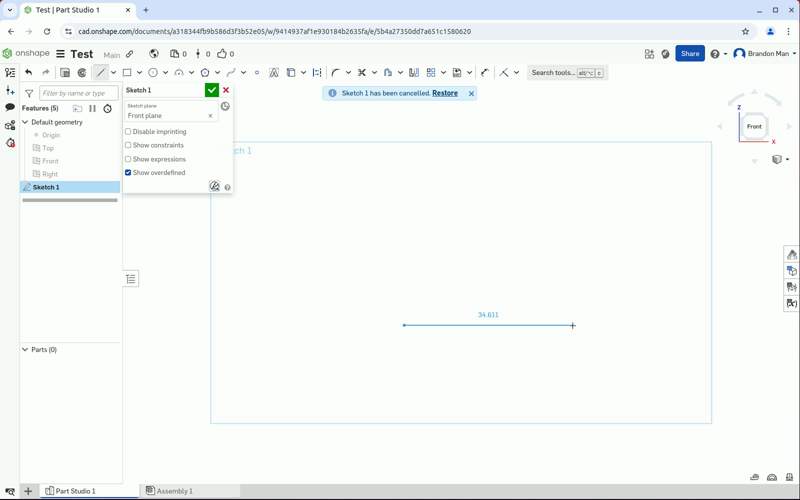
key_down(shift)
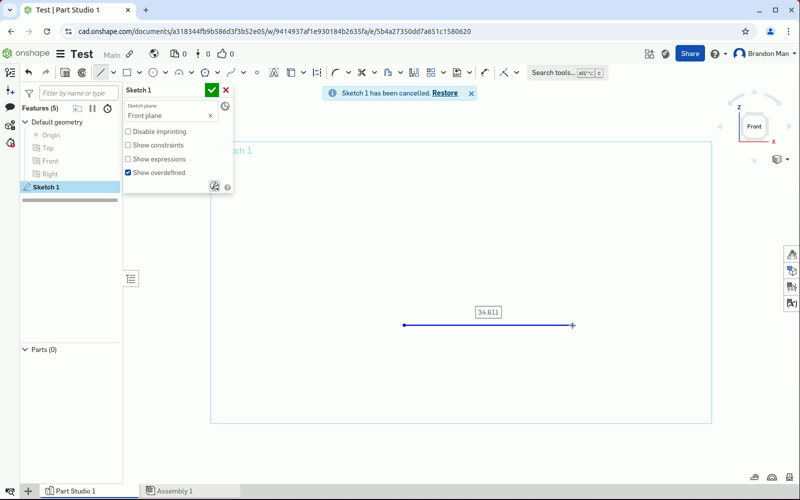
mouse_move(572, 240)
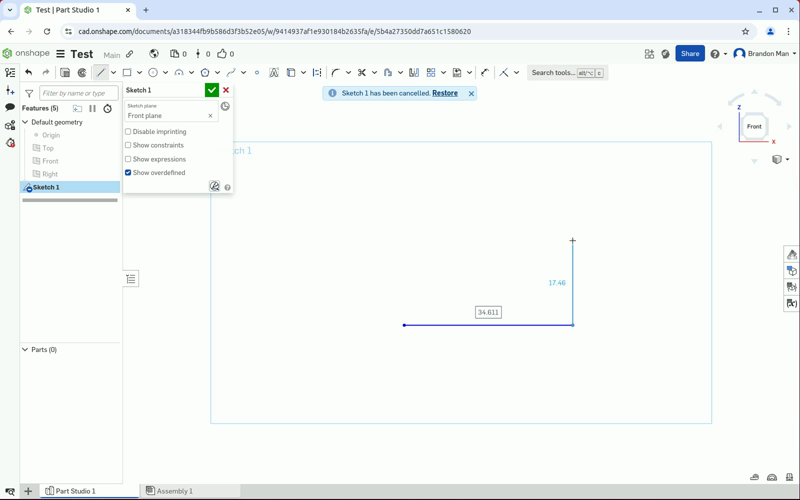
click(572, 240)
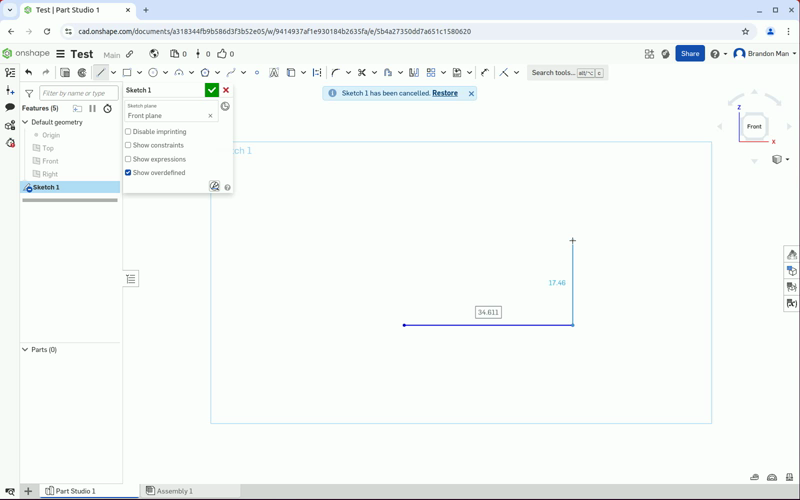
key_up(shift)
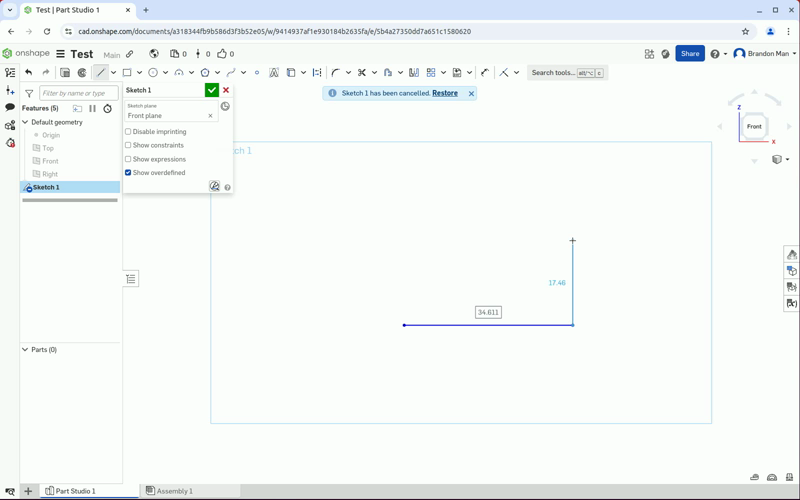
key_down(shift)
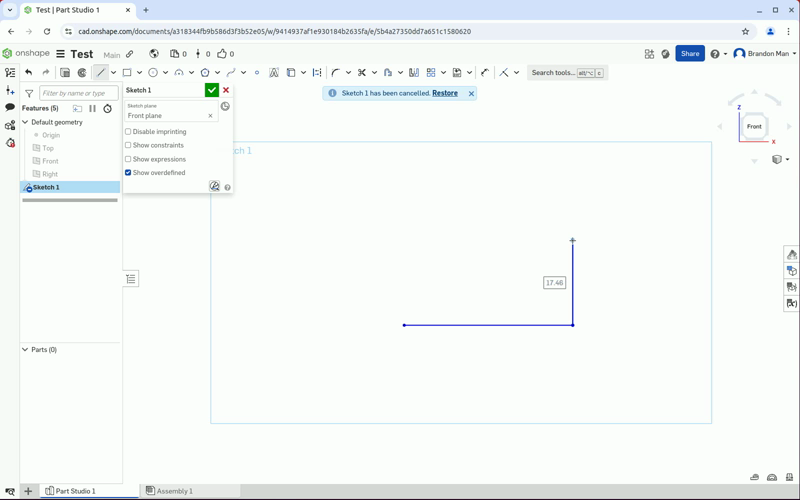
mouse_move(404, 240)
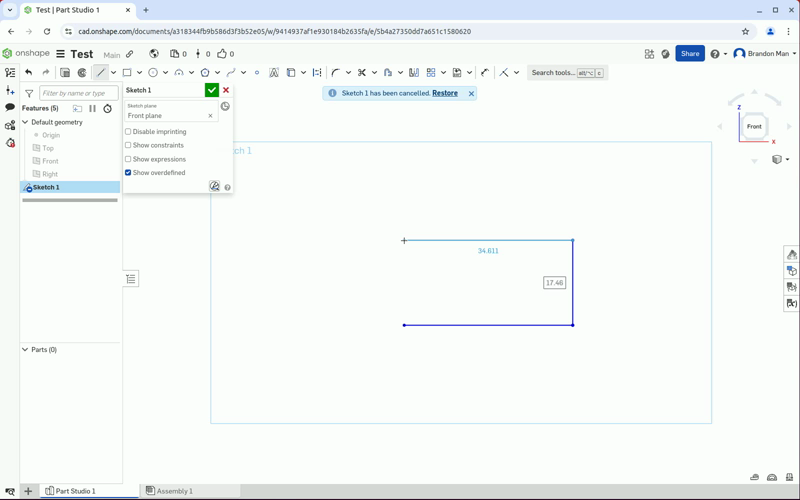
click(404, 240)
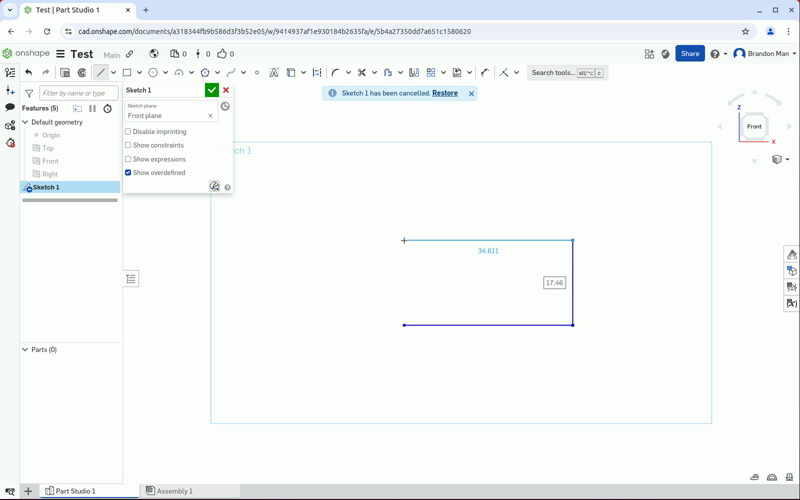
key_up(shift)
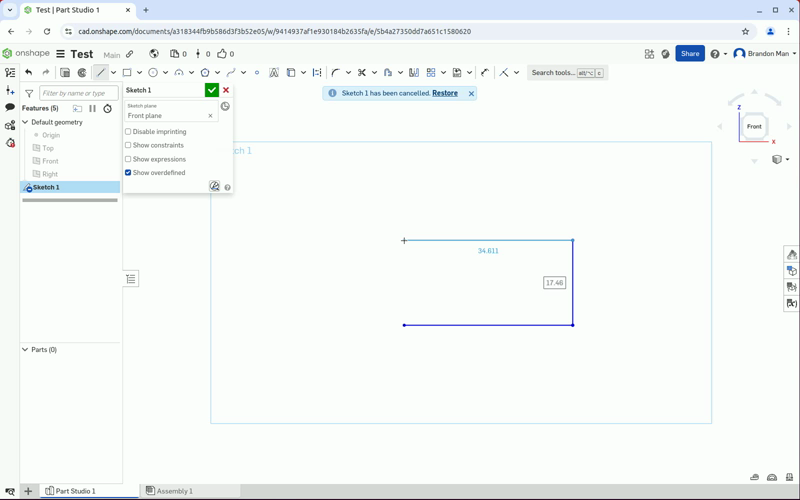
key_down(shift)
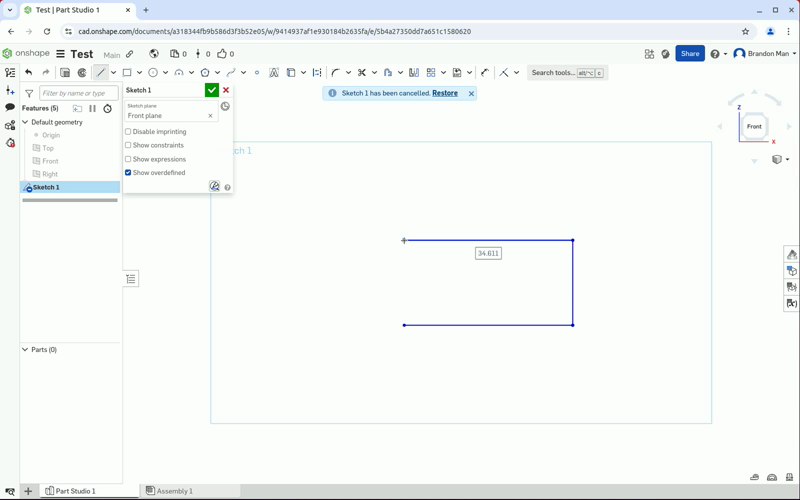
mouse_move(404, 325)
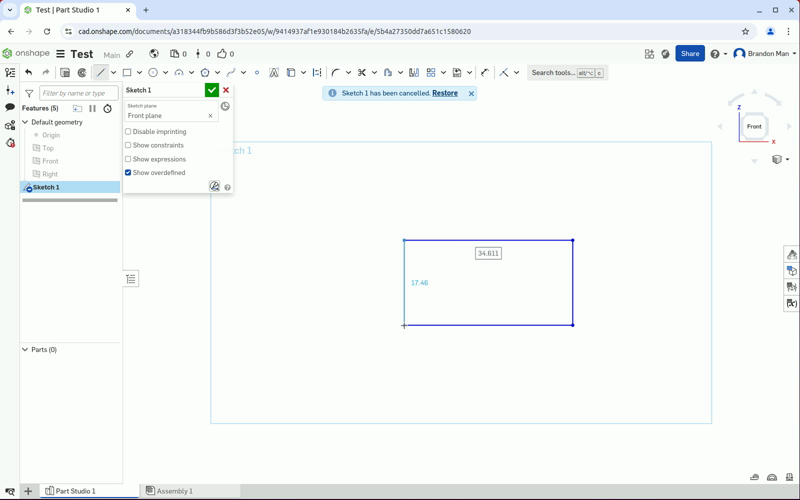
key_up(shift)
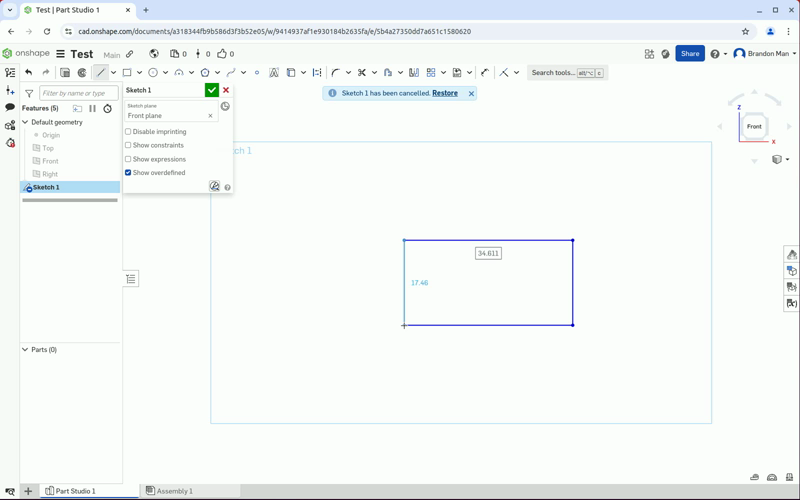
click(404, 325)
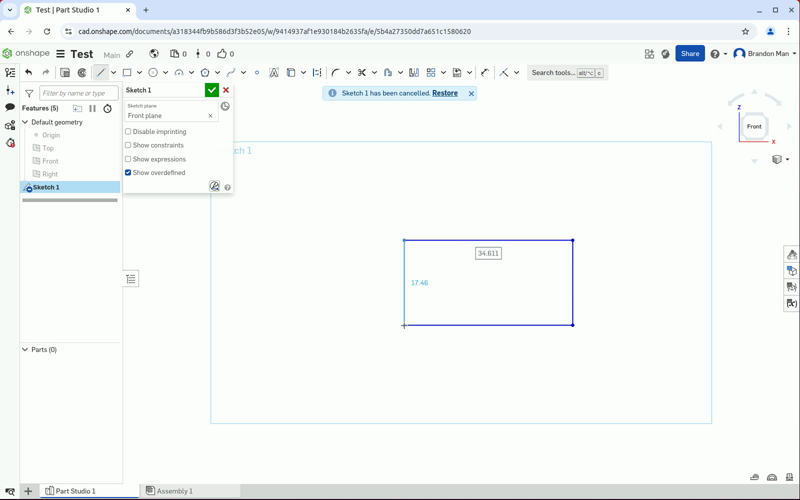
key(esc)
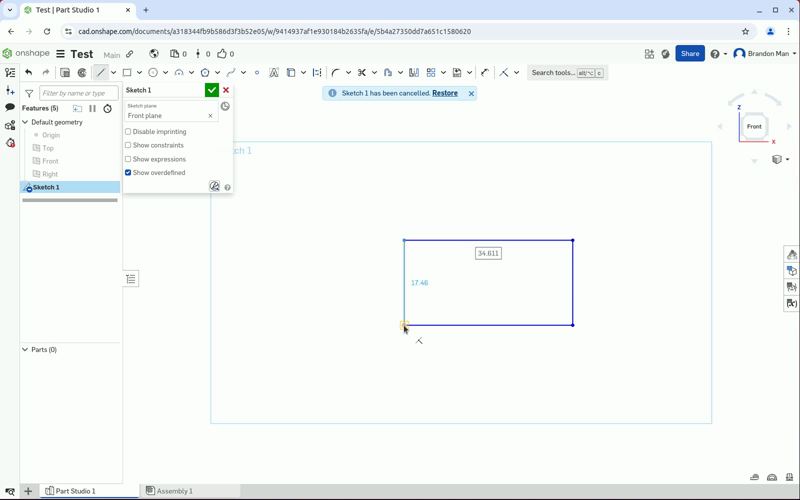
mouse_move(506, 281)
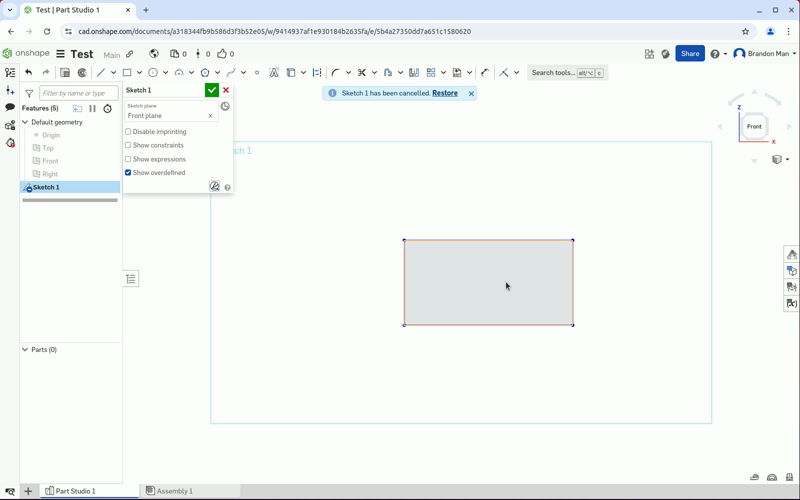
click(506, 281)
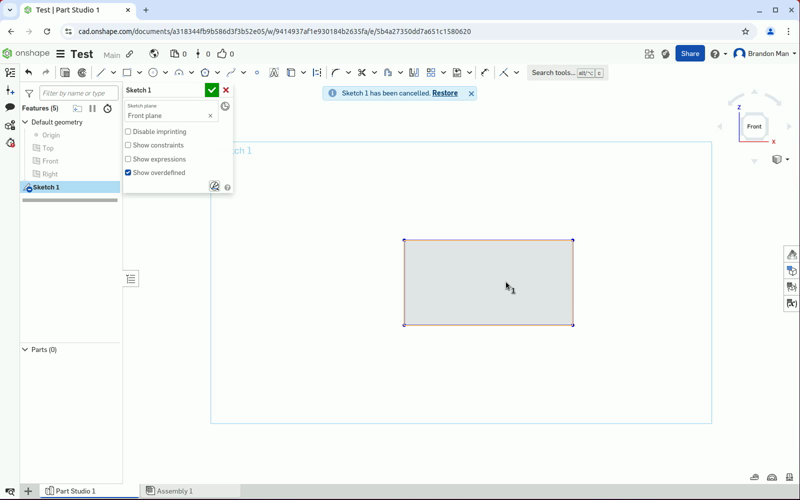
mouse_move(73, 352)
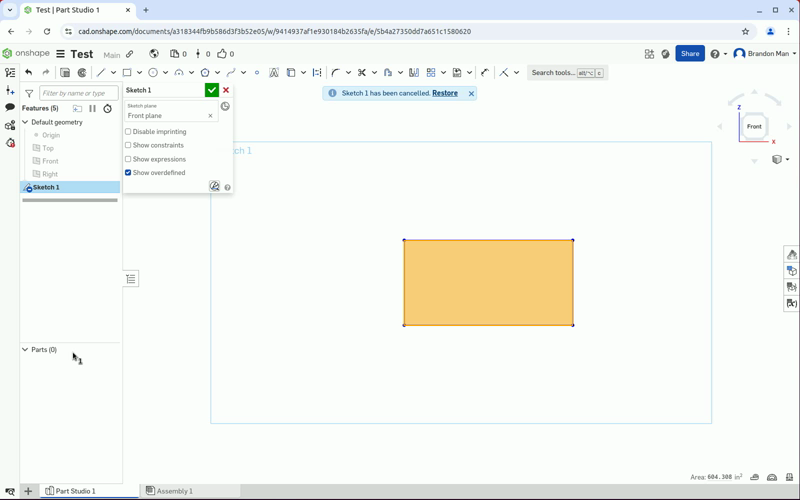
key(shift+y)
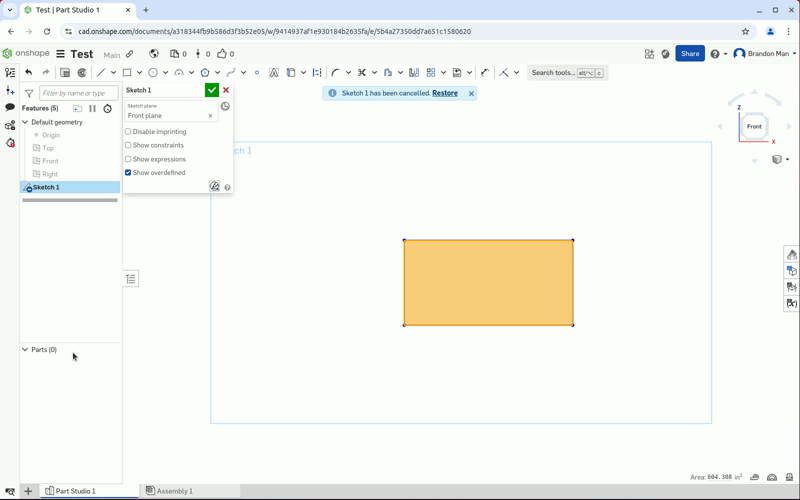
key(shift+e)
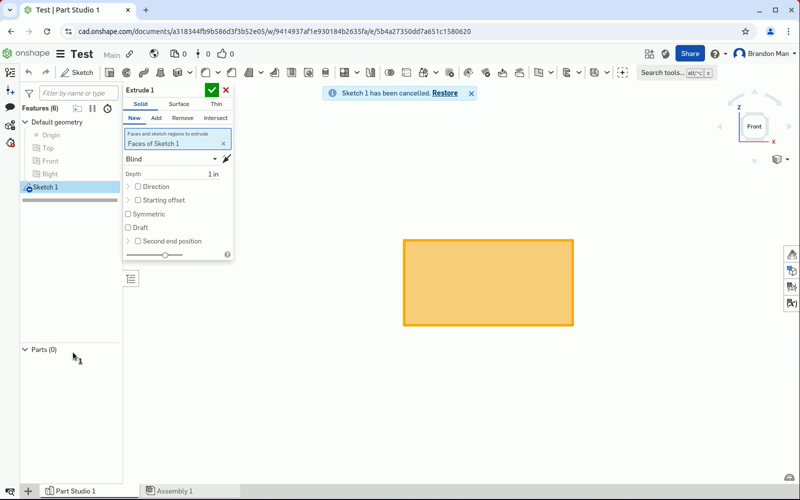
mouse_move(143, 106)
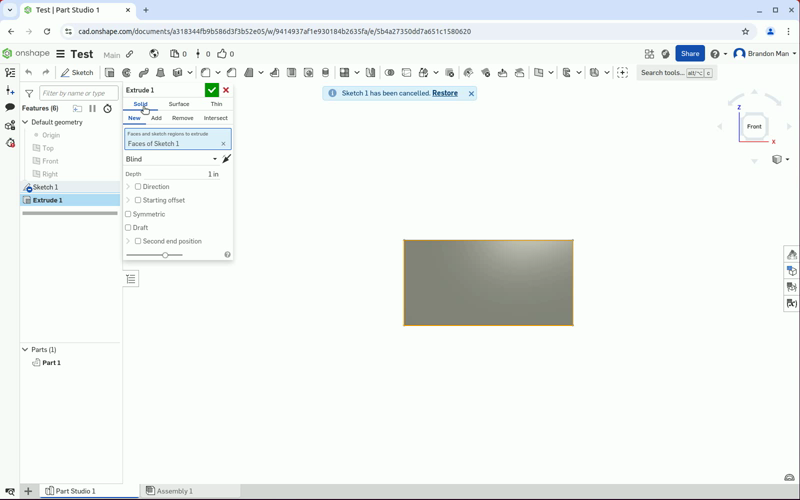
click(143, 106)
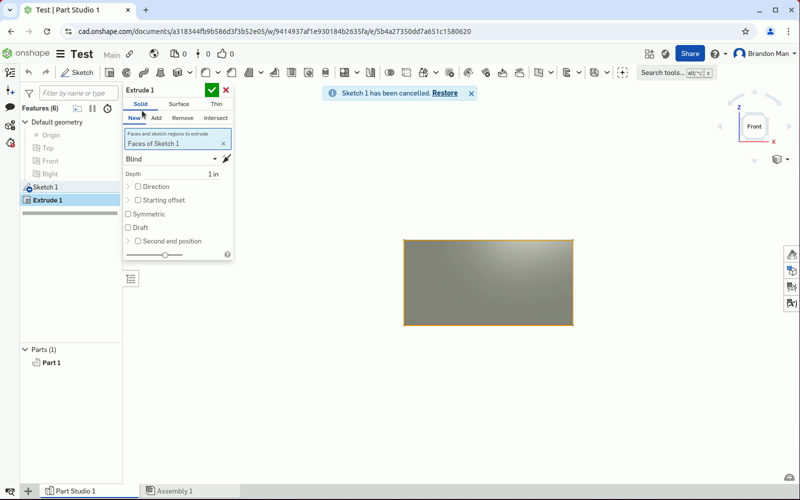
mouse_move(137, 120)
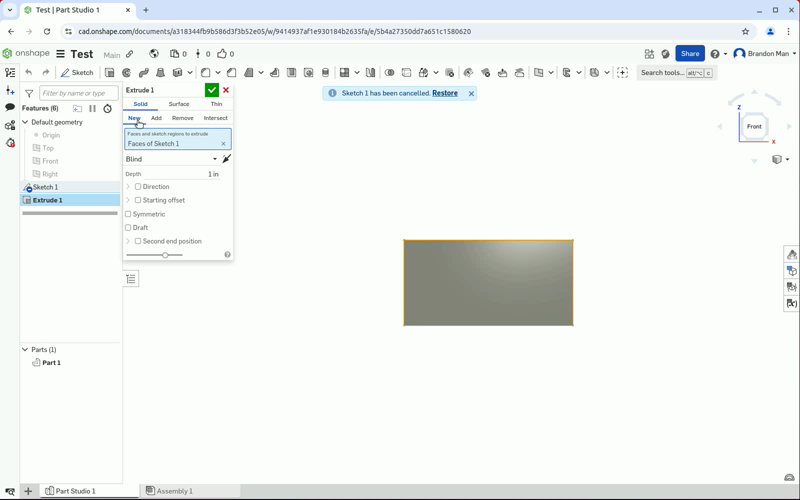
click(137, 120)
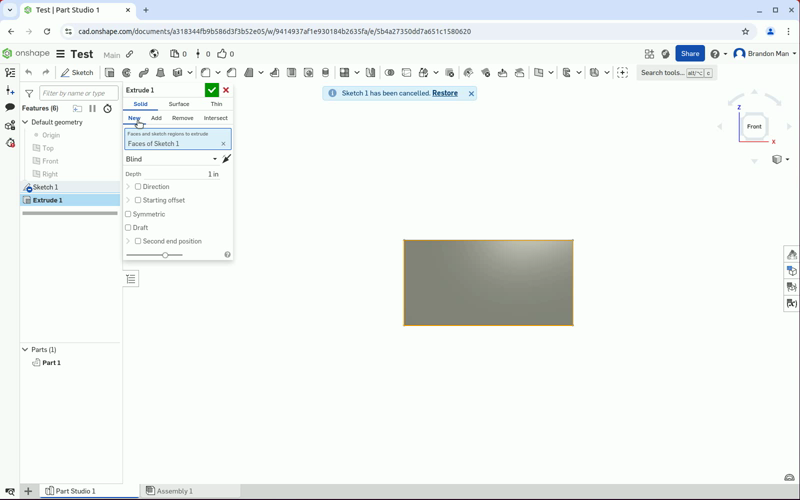
key(tab, 4)
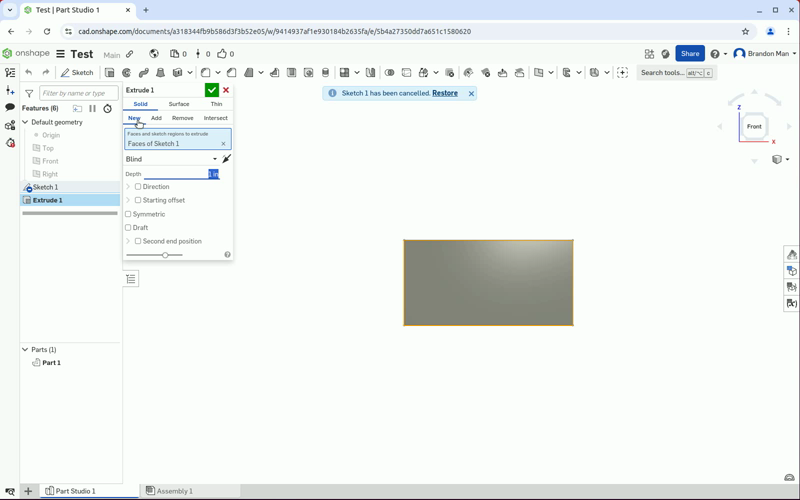
text(8.666)
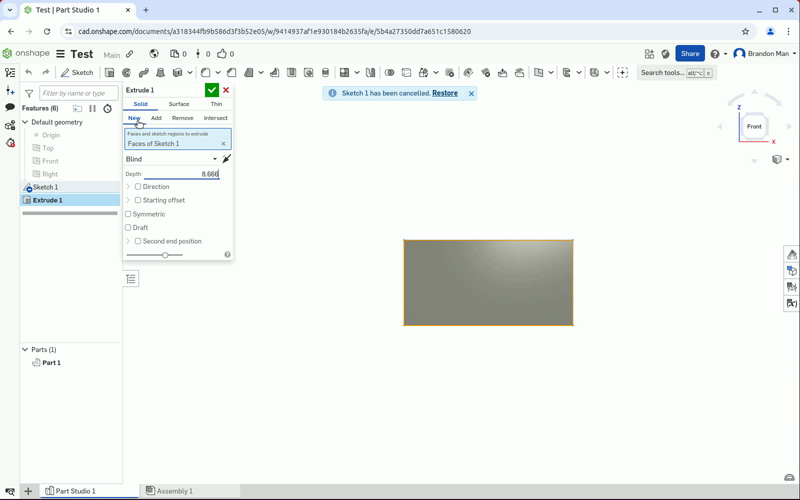
key(enter)
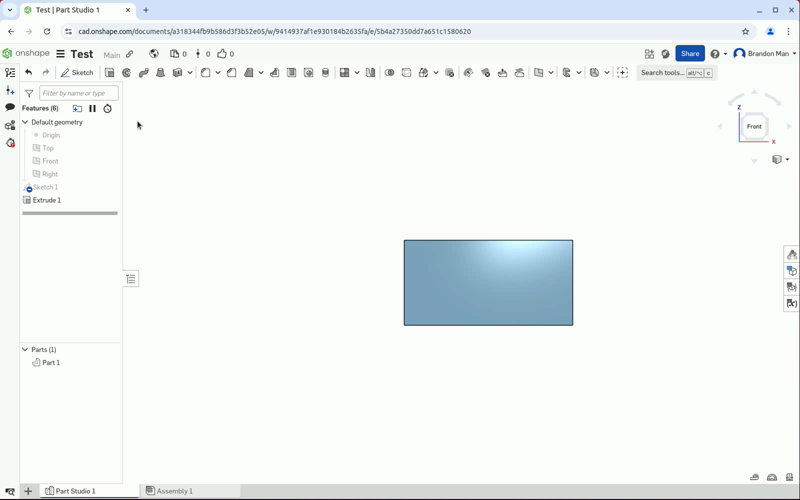
key(shift+h)
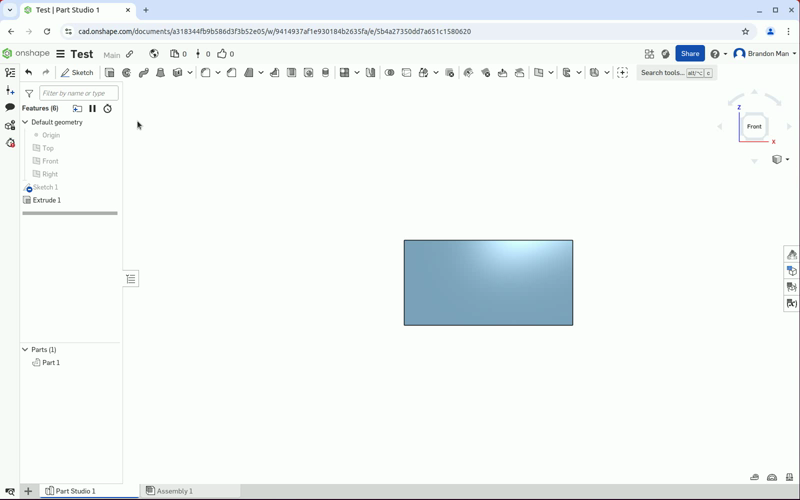
key(shift+h)
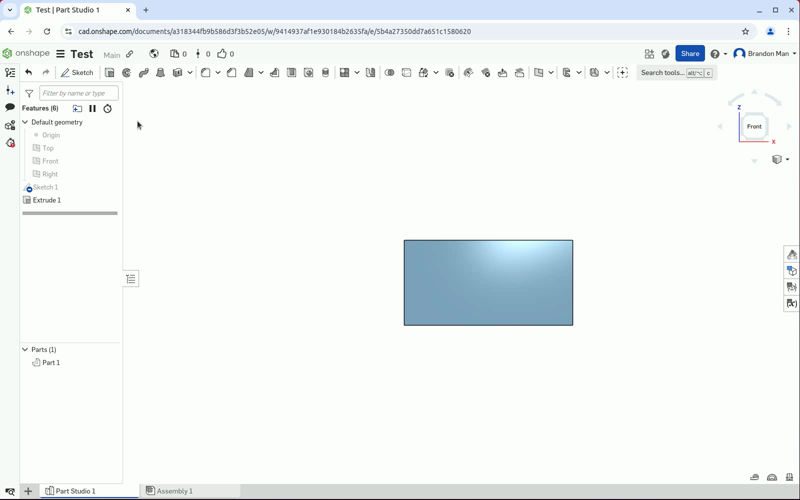
mouse_move(73, 189)
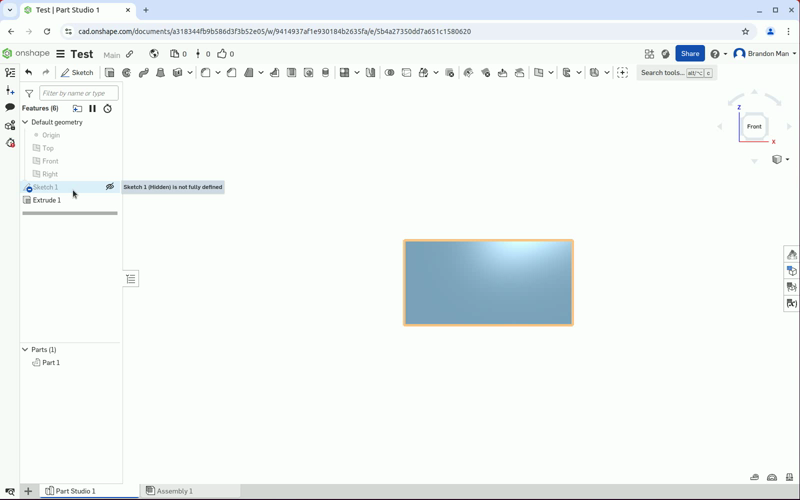
click(73, 189)
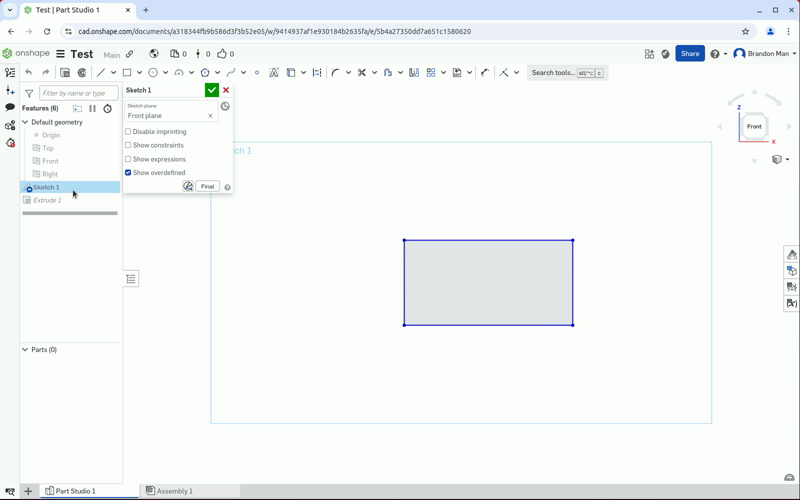
mouse_move(229, 92)
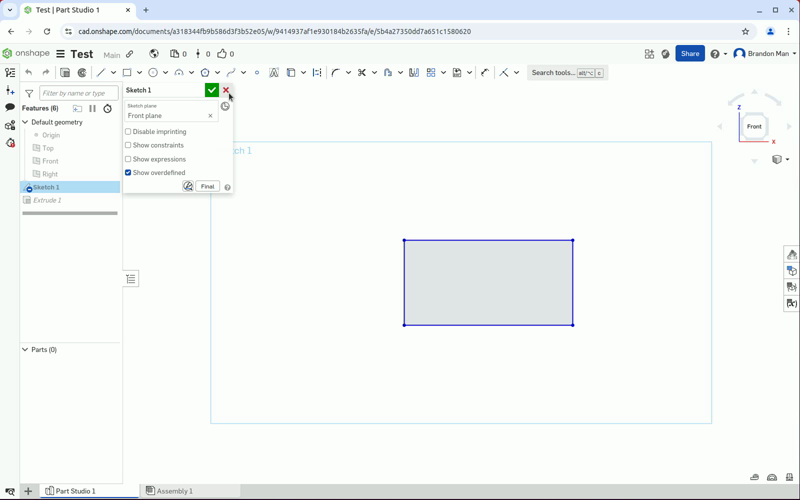
click(229, 92)
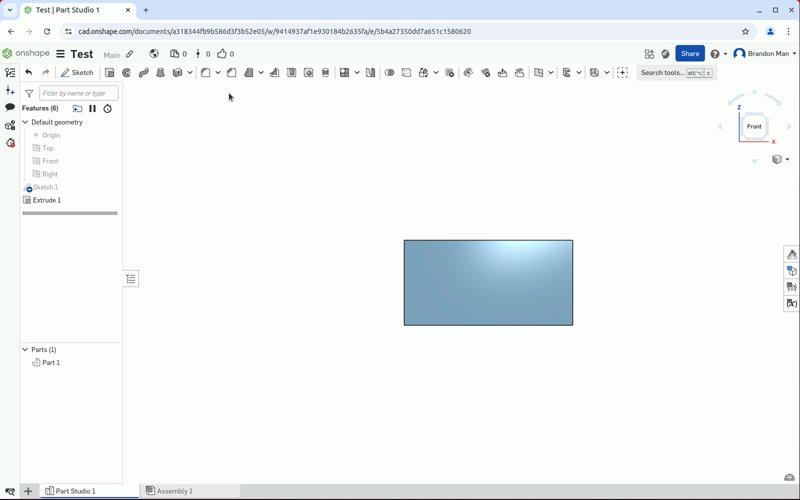
mouse_move(541, 75)
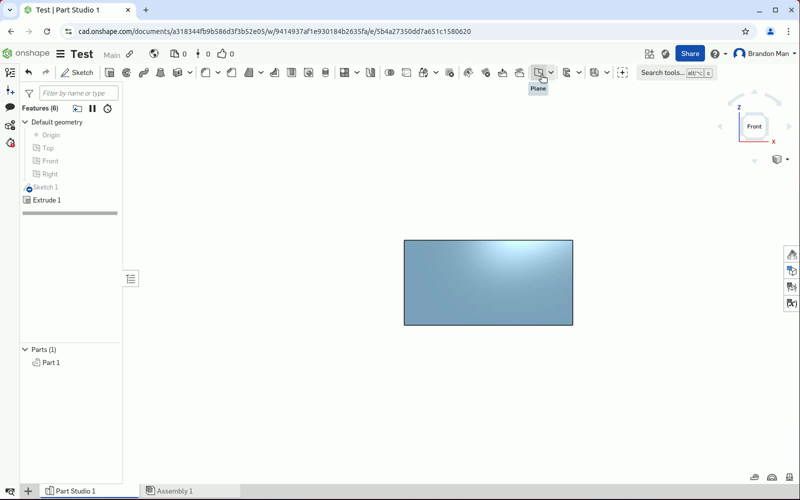
click(541, 75)
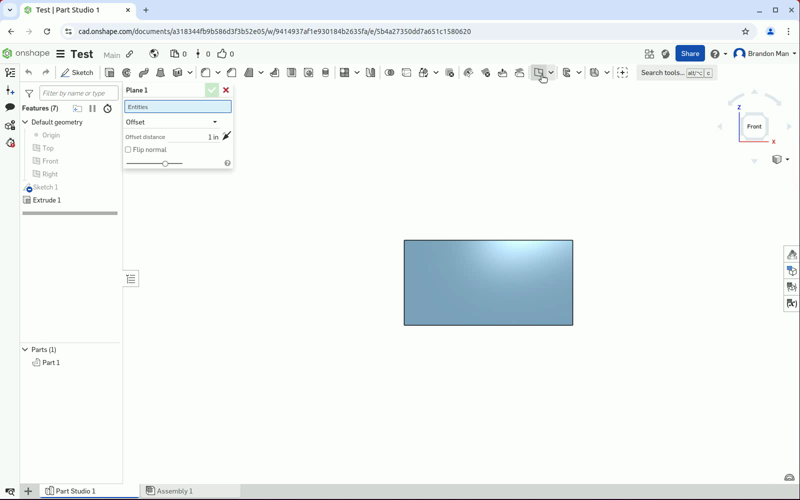
mouse_move(73, 163)
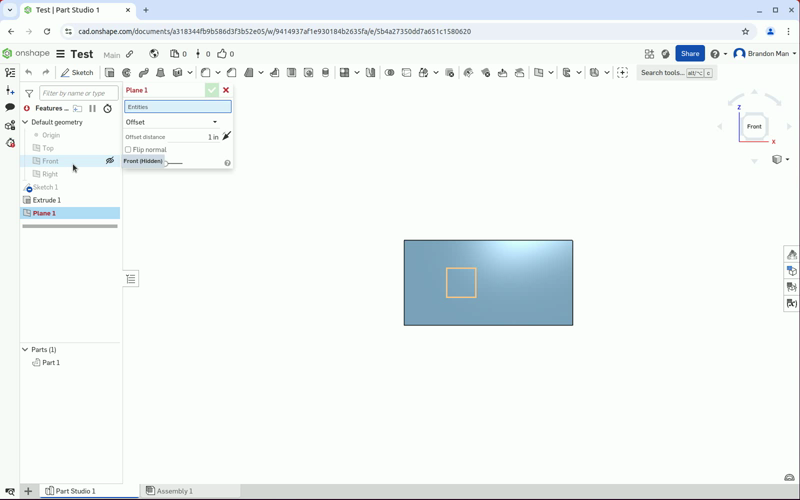
click(73, 163)
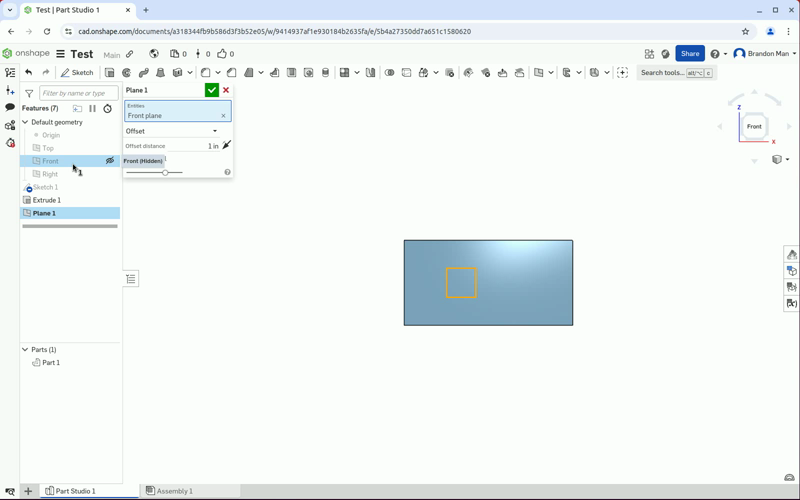
key(tab, 2)
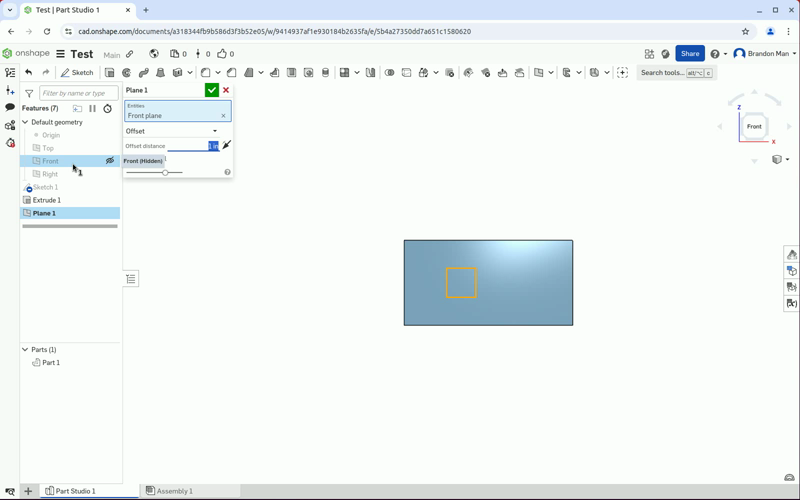
text(8.658)
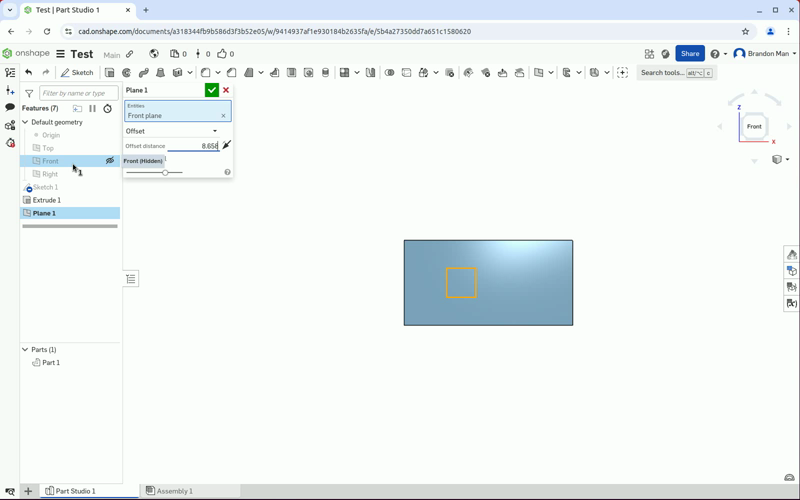
key(enter, 2)
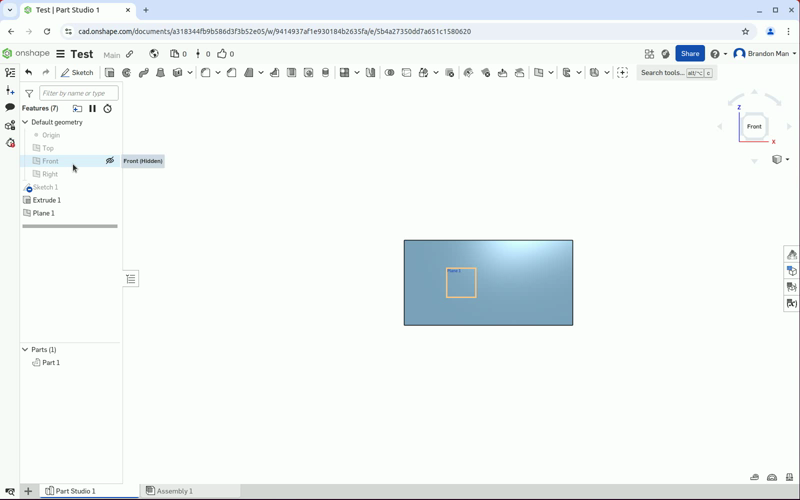
key(shift+s)
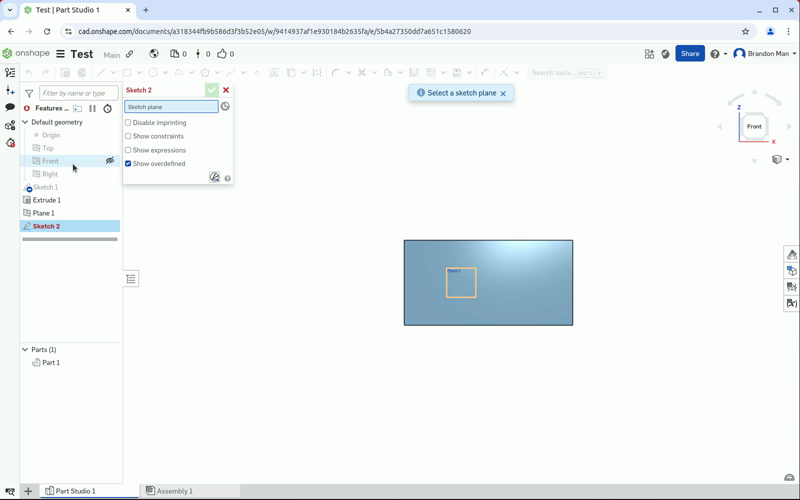
mouse_move(73, 215)
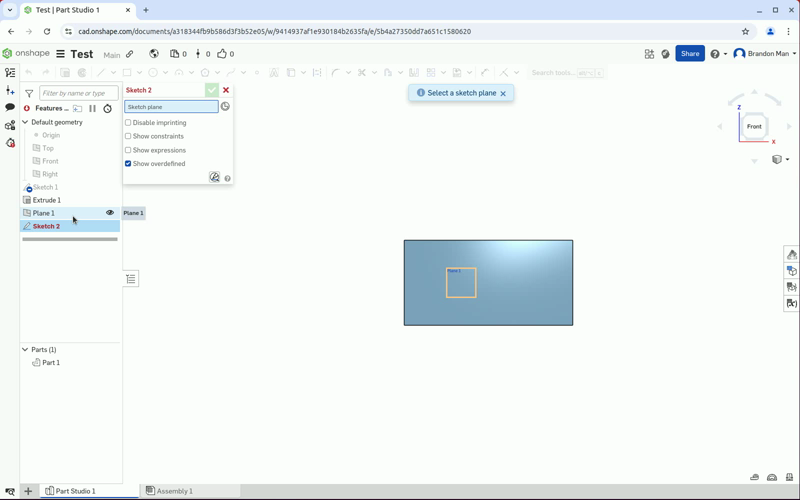
click(73, 215)
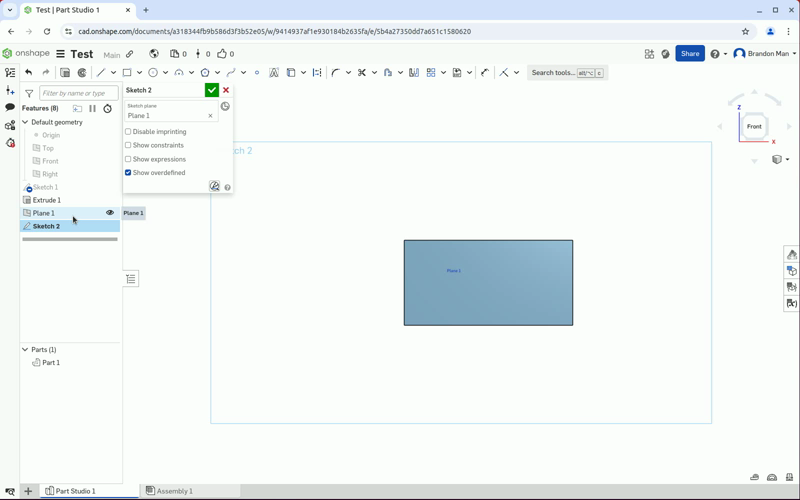
mouse_move(73, 352)
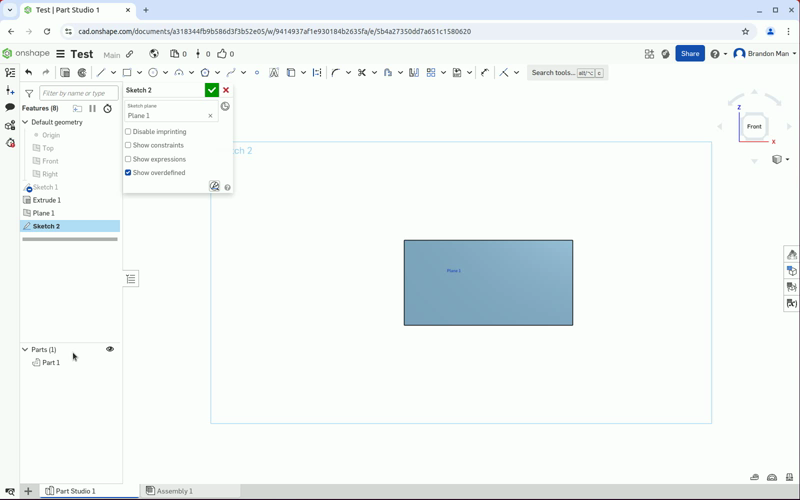
key(y)
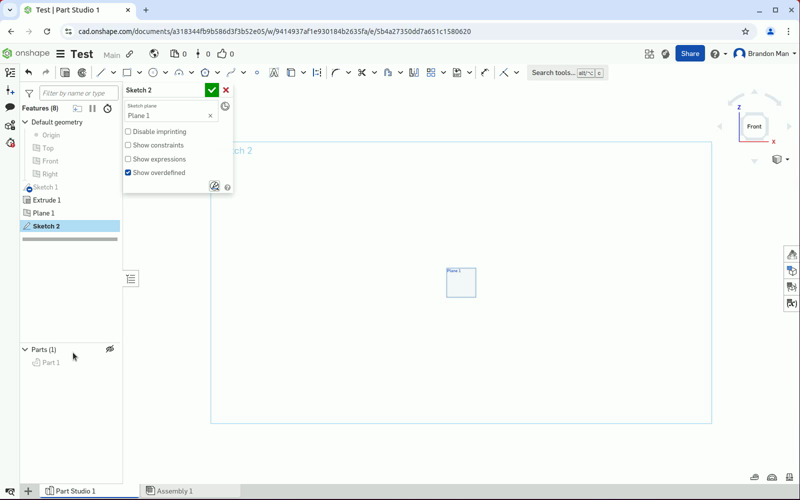
key(c)
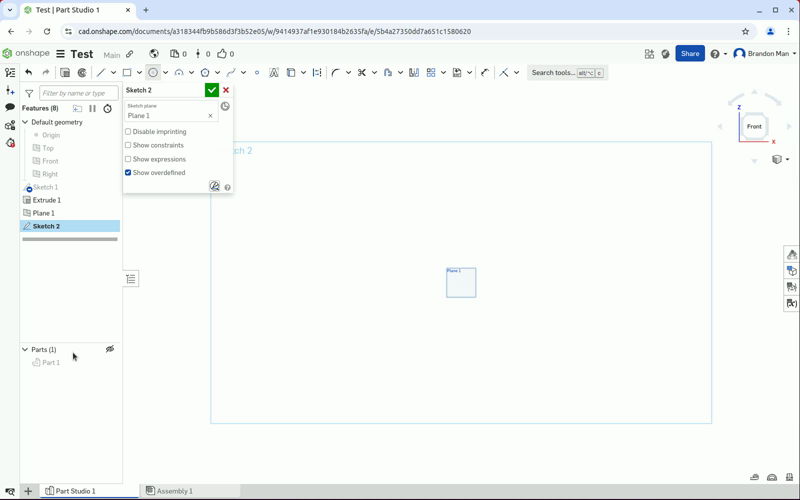
key_down(shift)
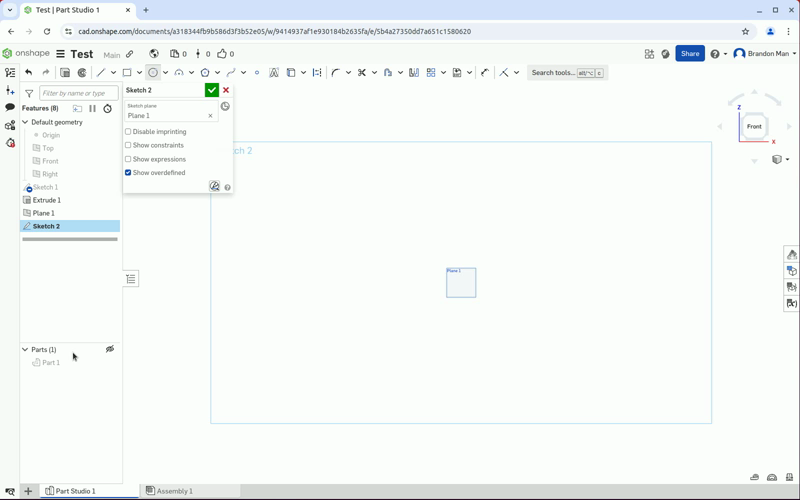
mouse_move(461, 282)
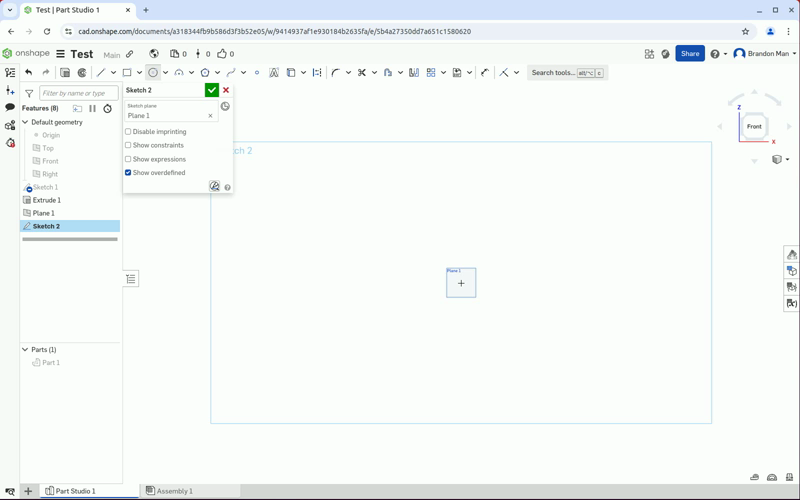
click(461, 282)
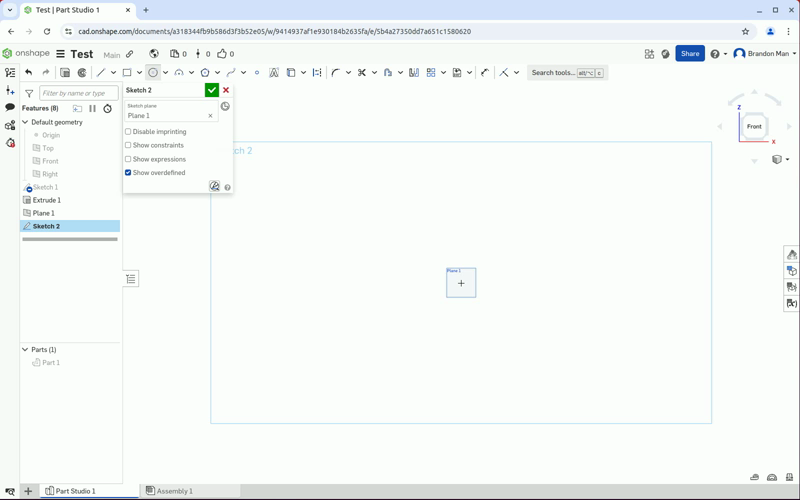
key_up(shift)
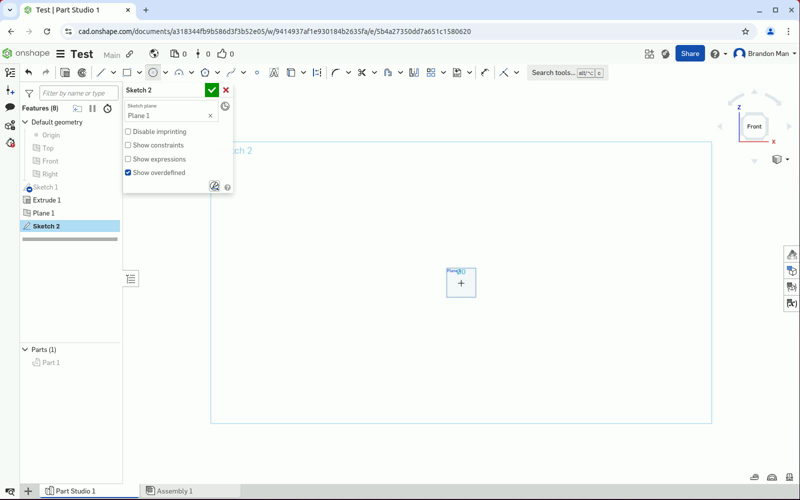
mouse_move(490, 282)
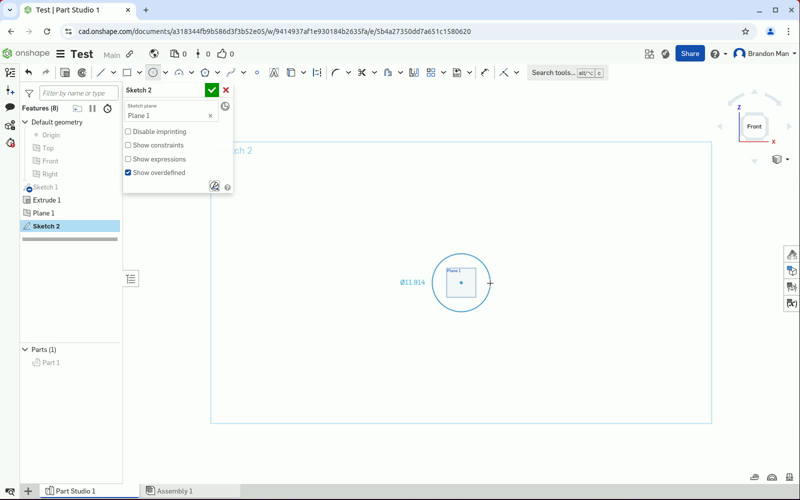
click(490, 282)
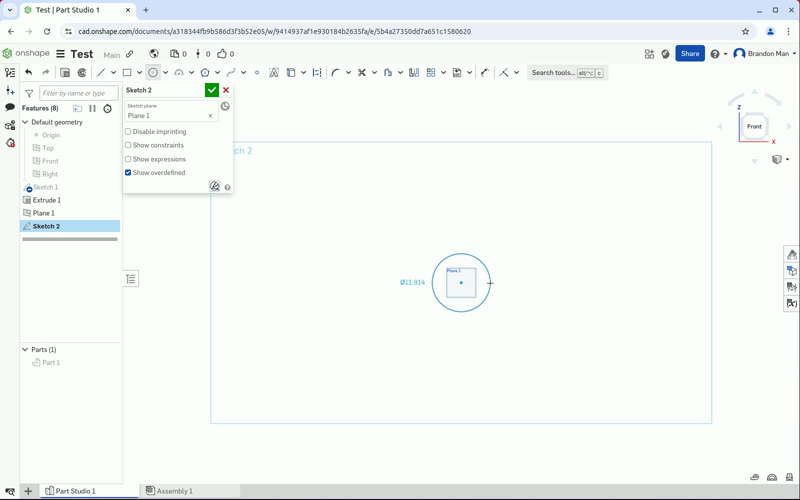
key(esc)
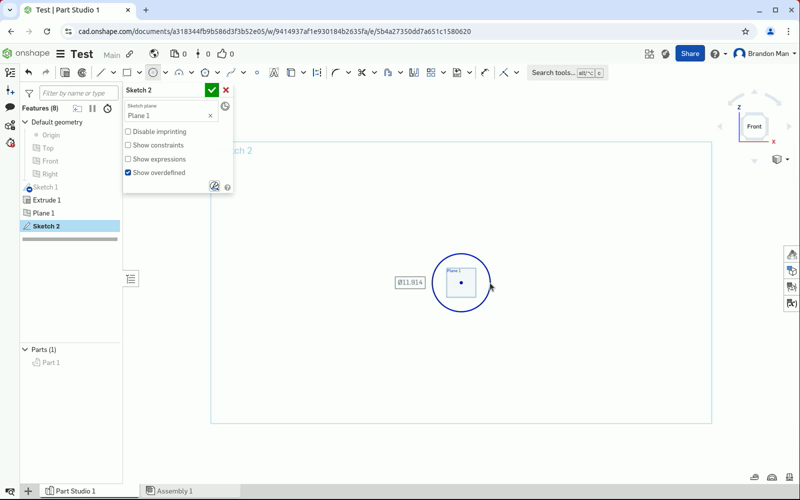
mouse_move(453, 293)
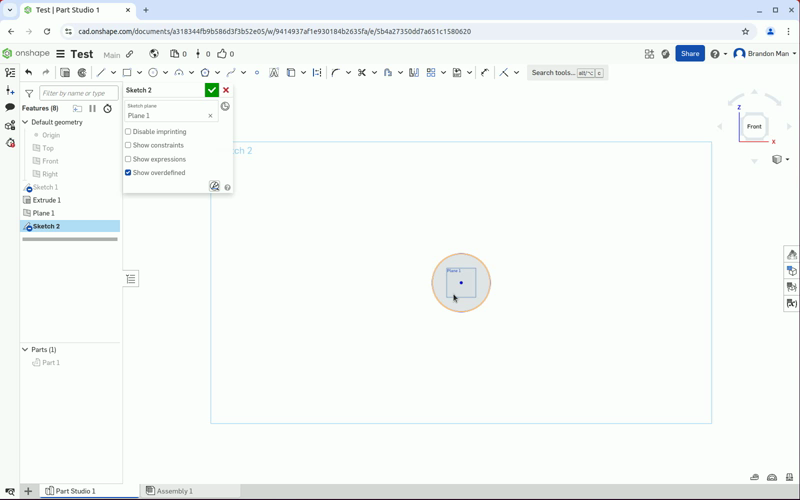
click(453, 293)
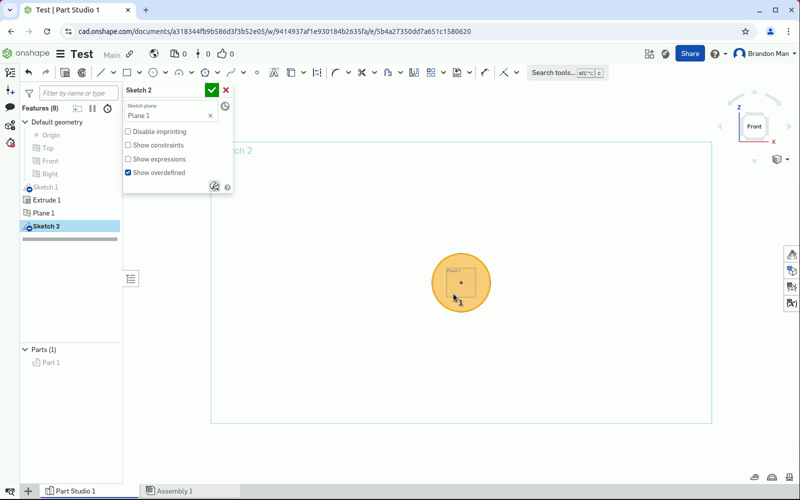
mouse_move(73, 352)
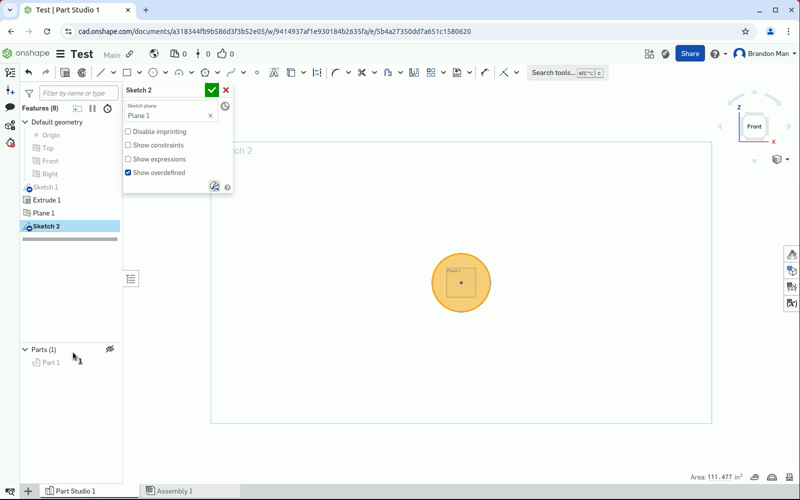
key(shift+y)
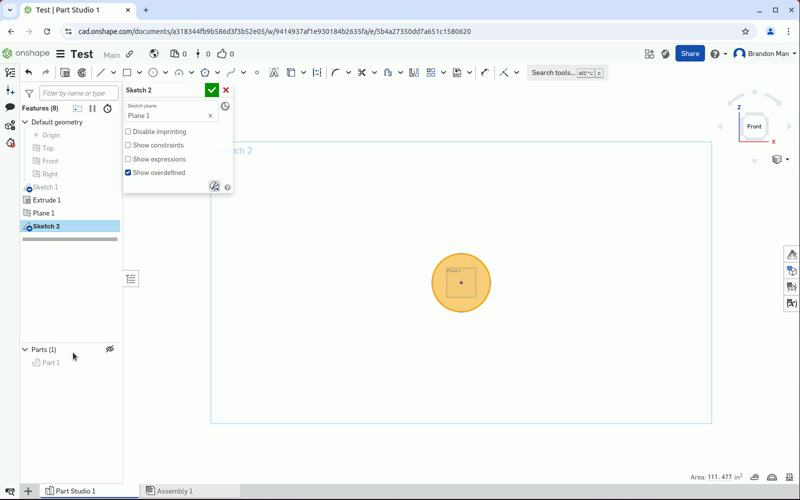
key(shift+e)
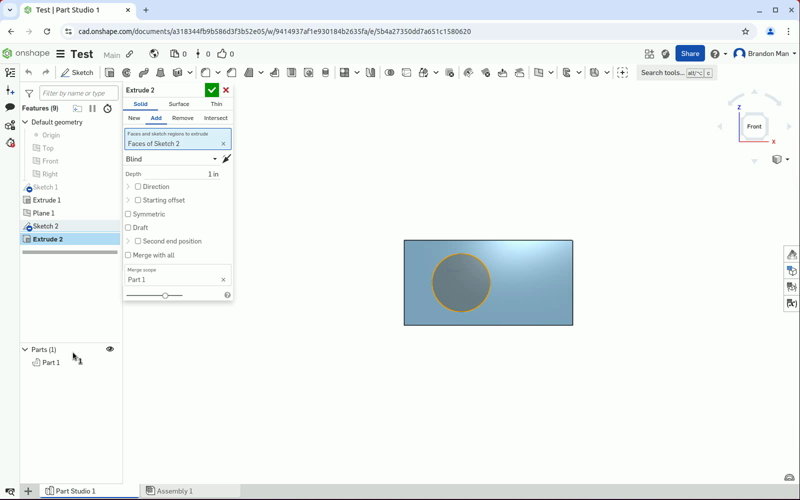
mouse_move(143, 106)
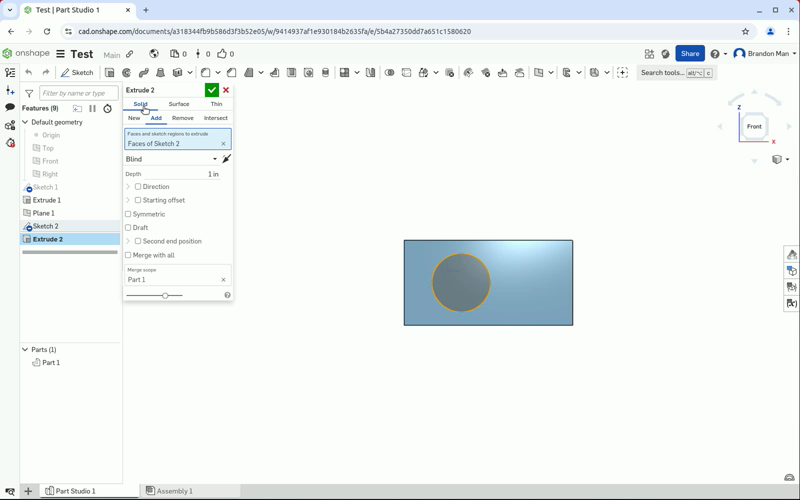
click(143, 106)
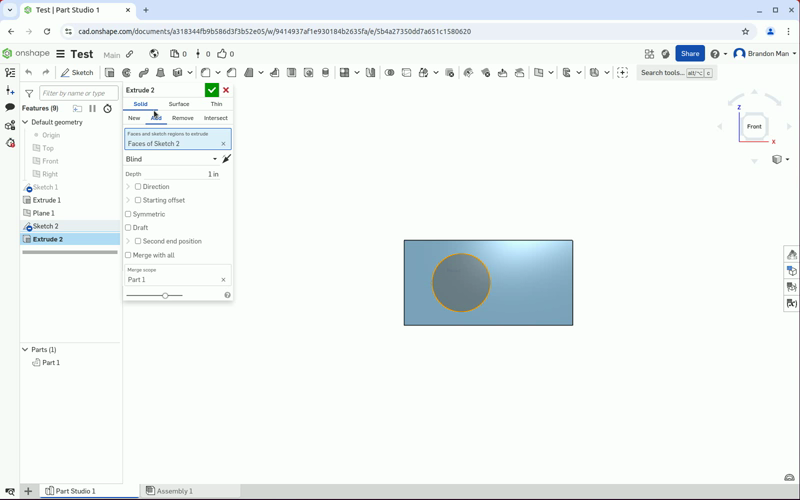
mouse_move(186, 120)
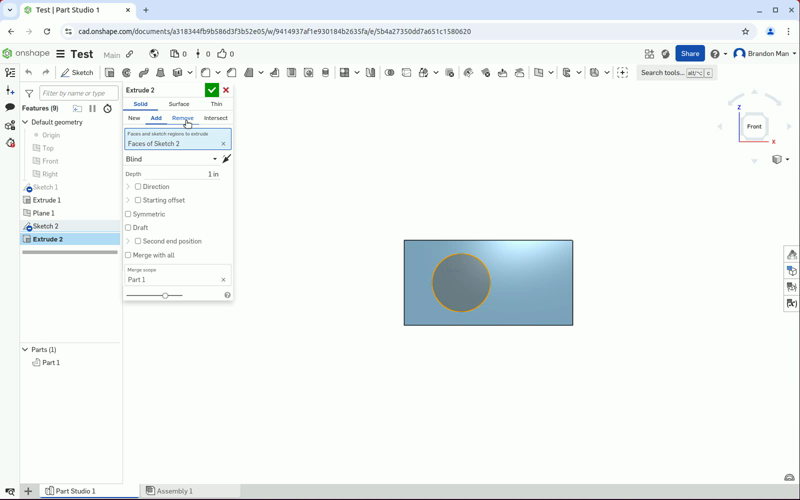
click(186, 120)
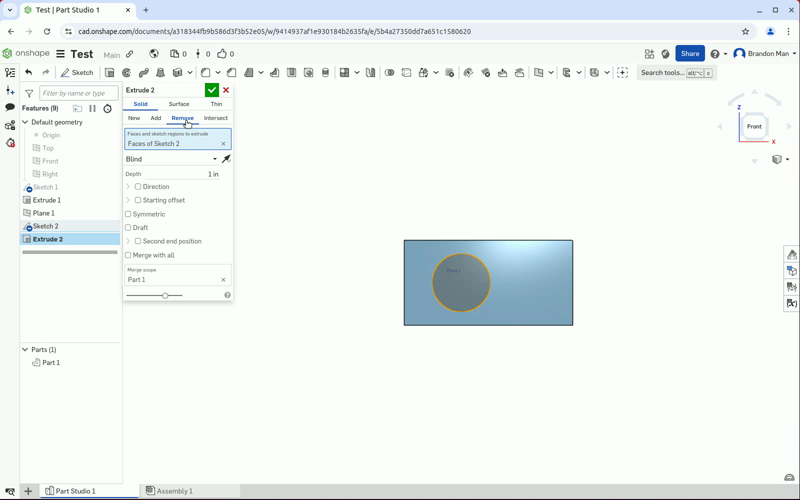
key(tab, 4)
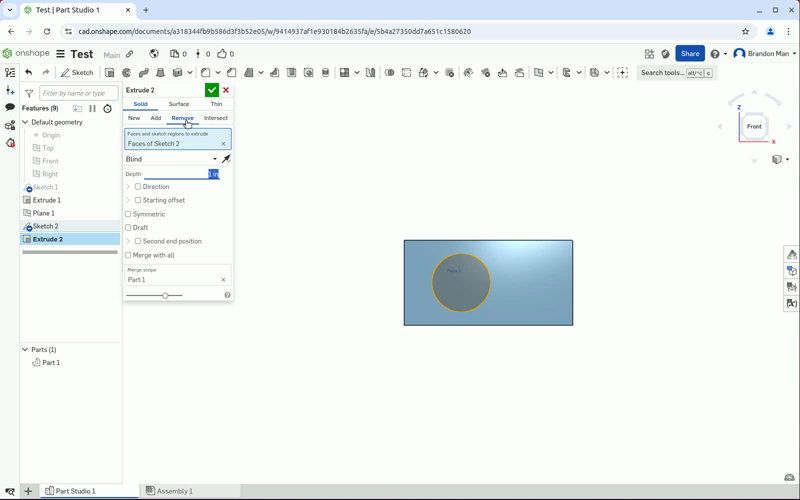
text(20.701)
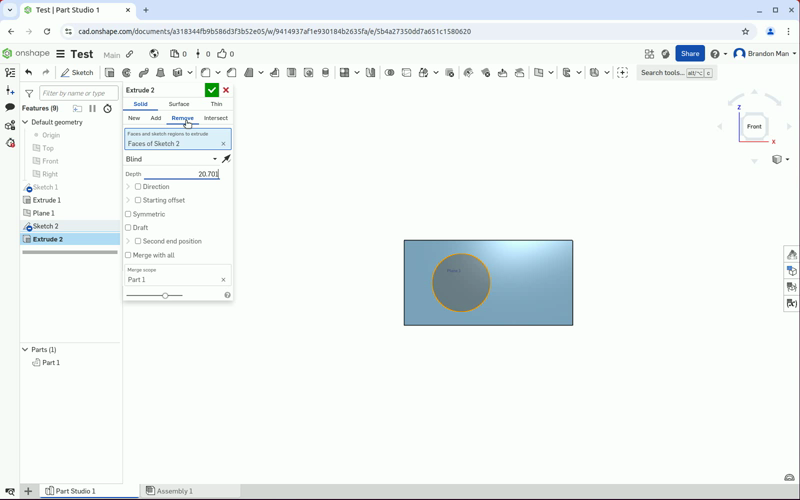
key(tab, 6)
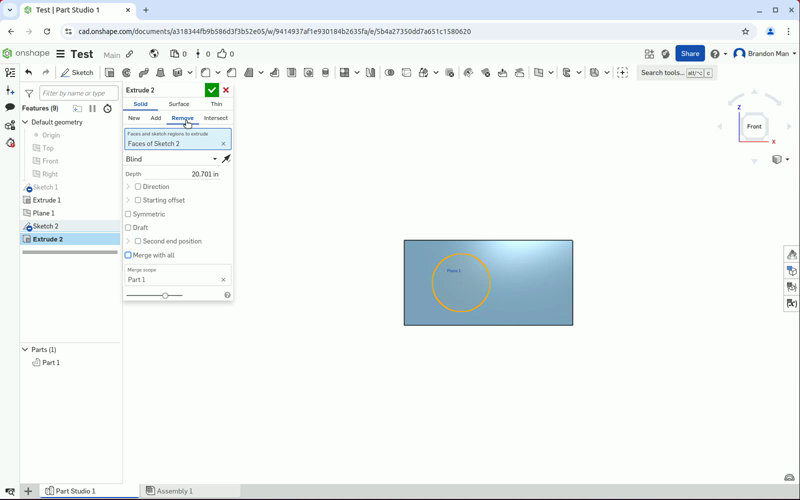
key(space)
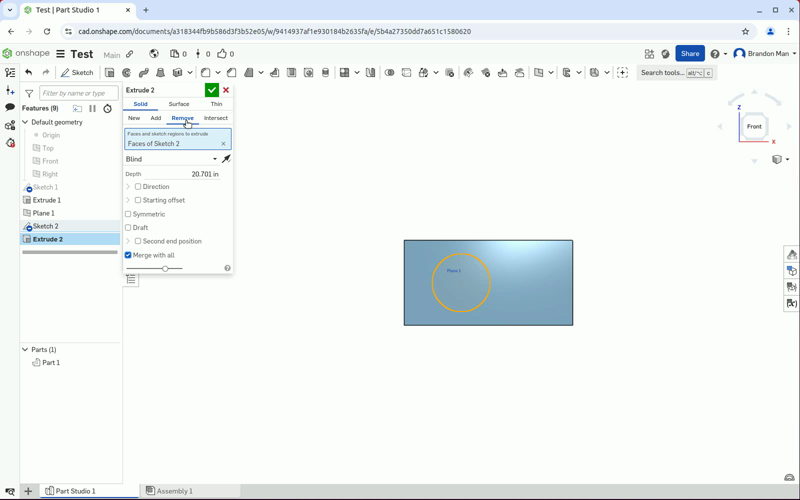
key(enter)
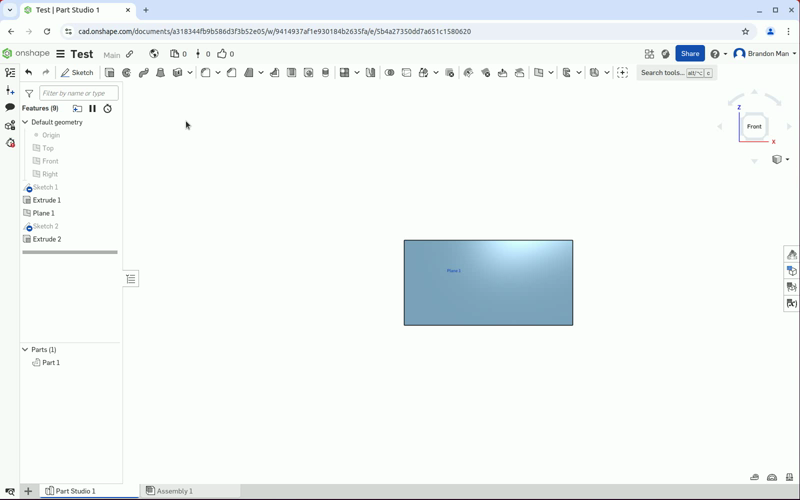
key(shift+h)
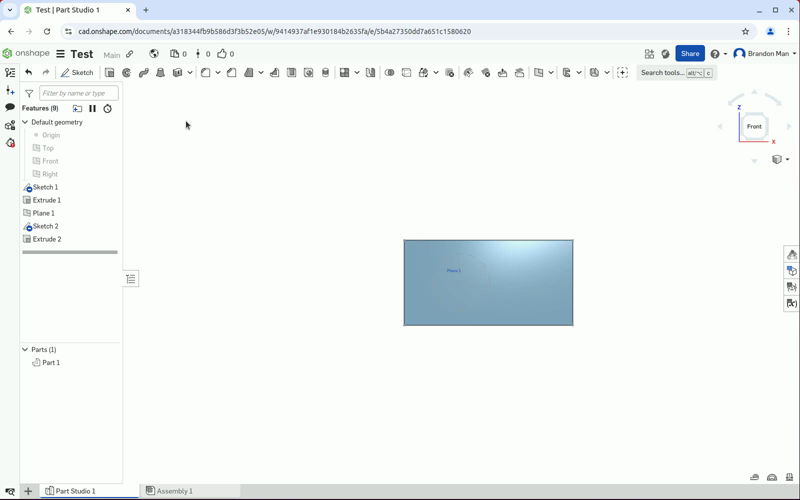
key(shift+h)
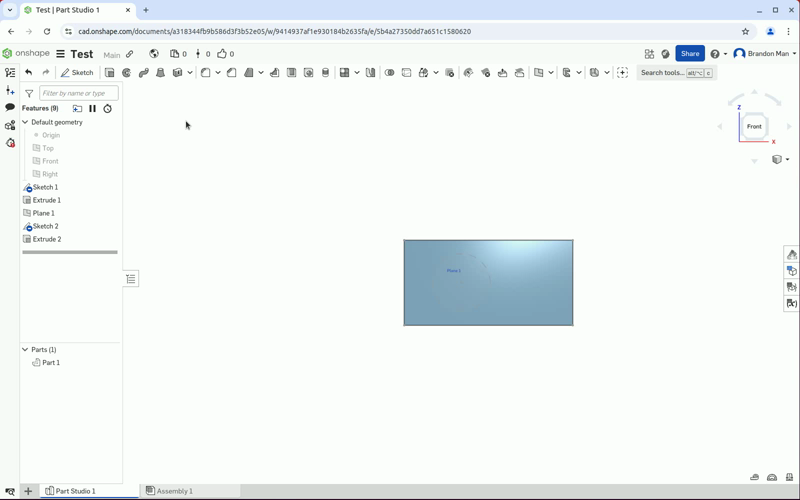
key(shift+7)
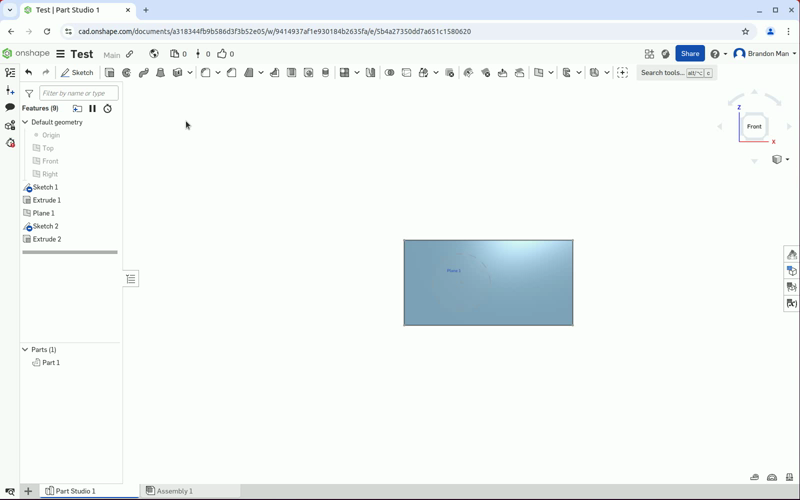
key(left, 2)
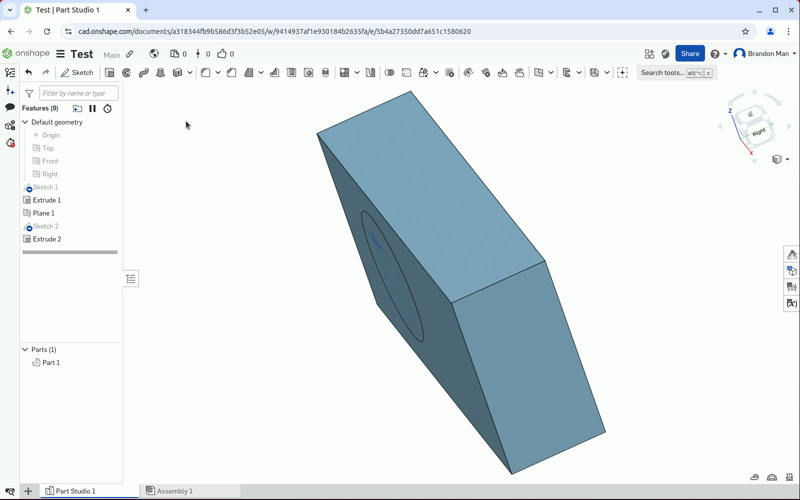
key(down, 2)
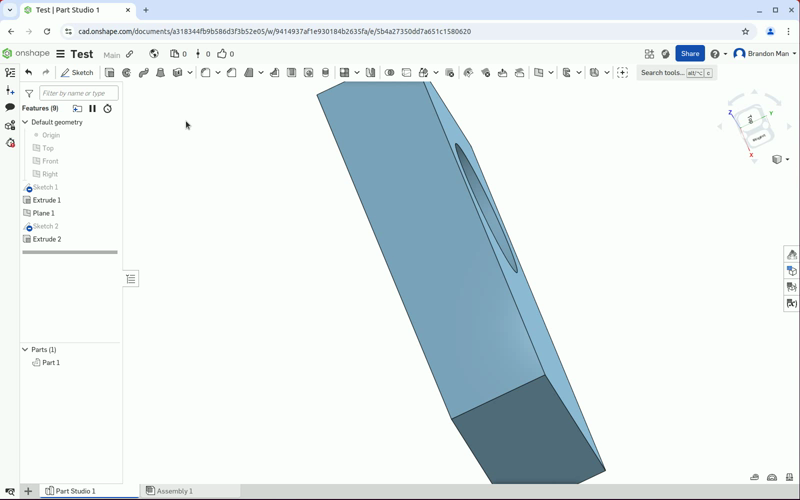
key(up, 2)
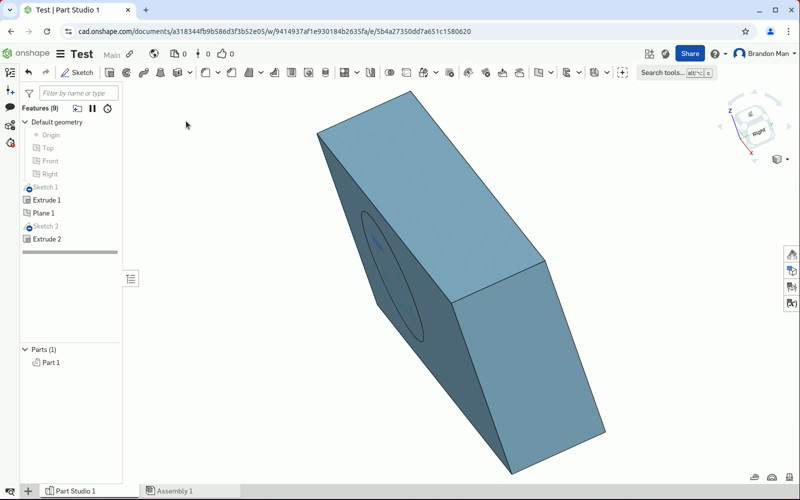
key(right, 2)
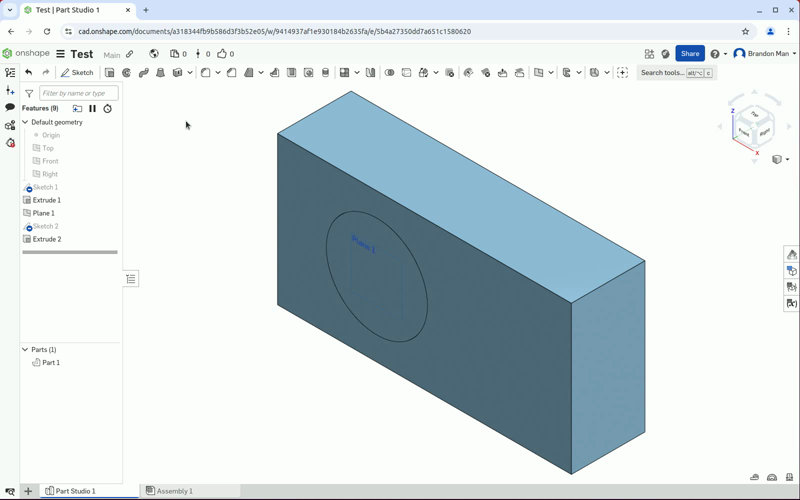
mouse_move(73, 189)
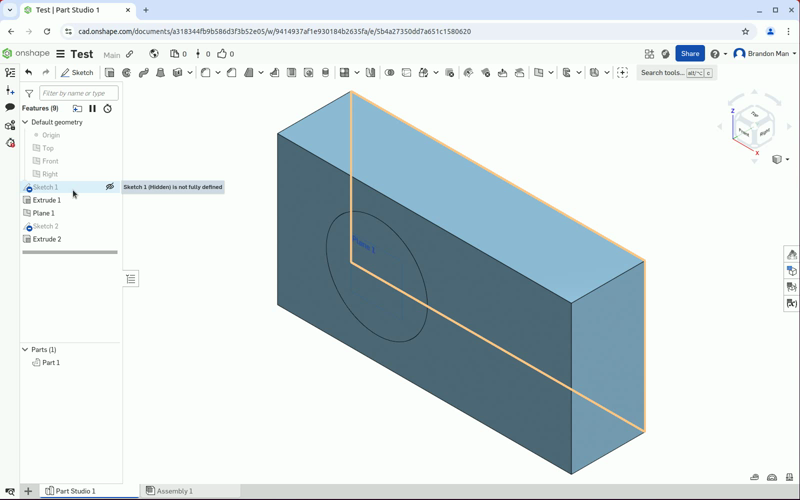
click(73, 189)